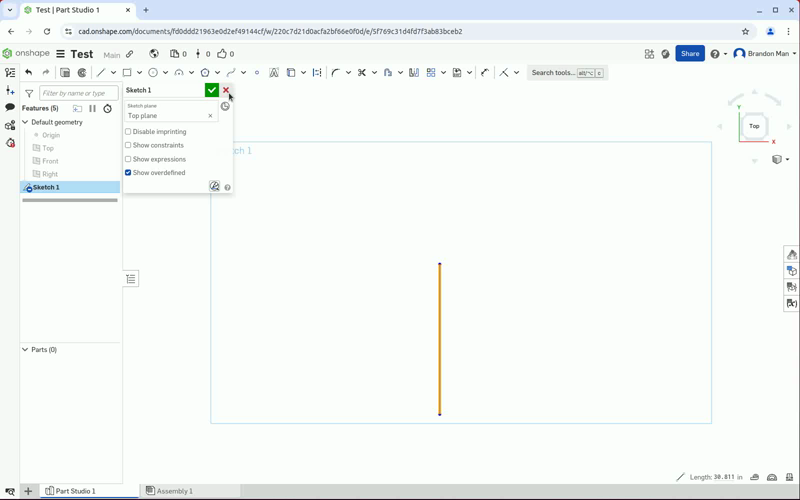
key(shift+h)
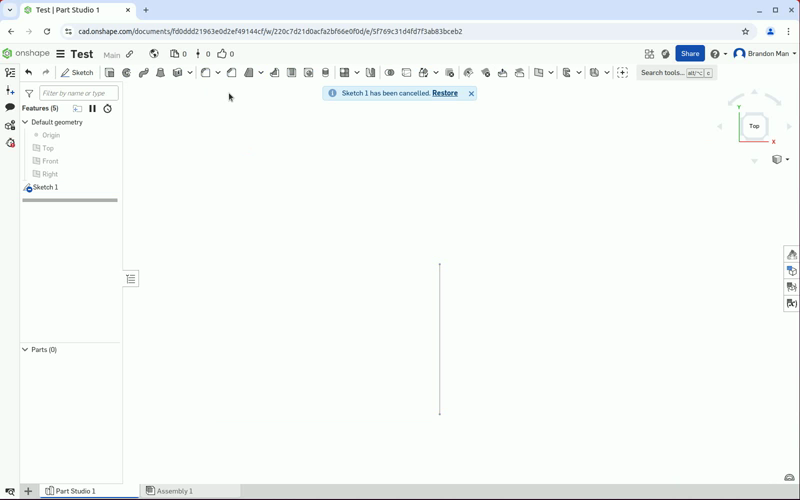
key(shift+s)
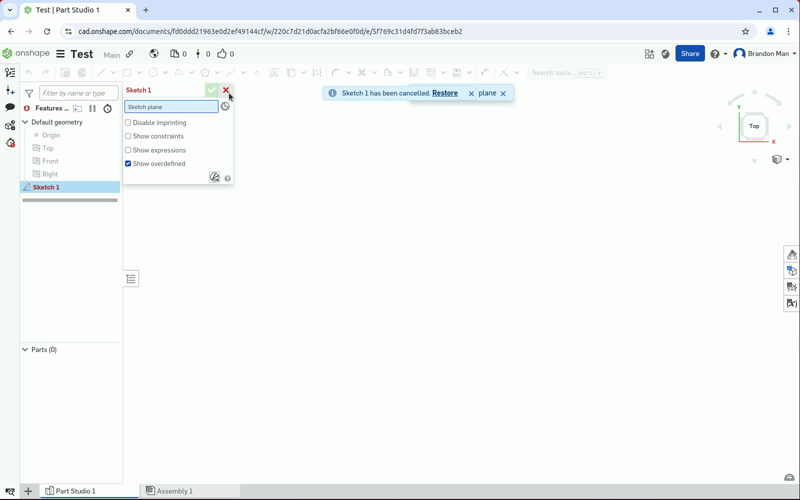
mouse_move(73, 150)
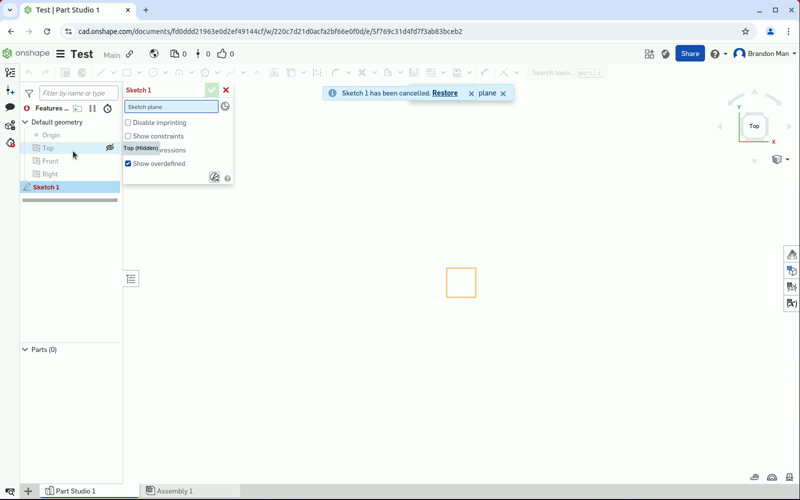
click(73, 150)
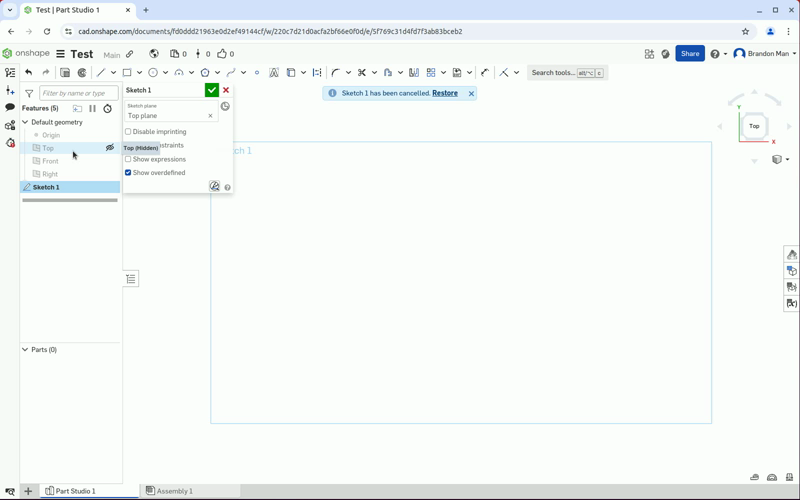
mouse_move(73, 352)
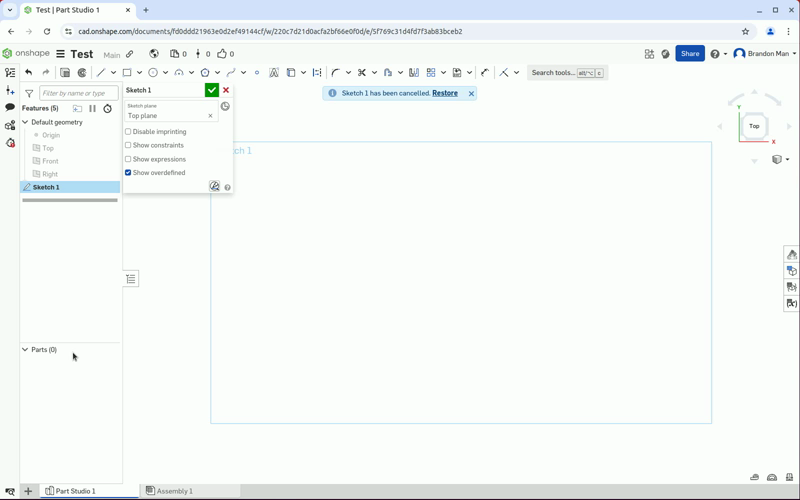
key(y)
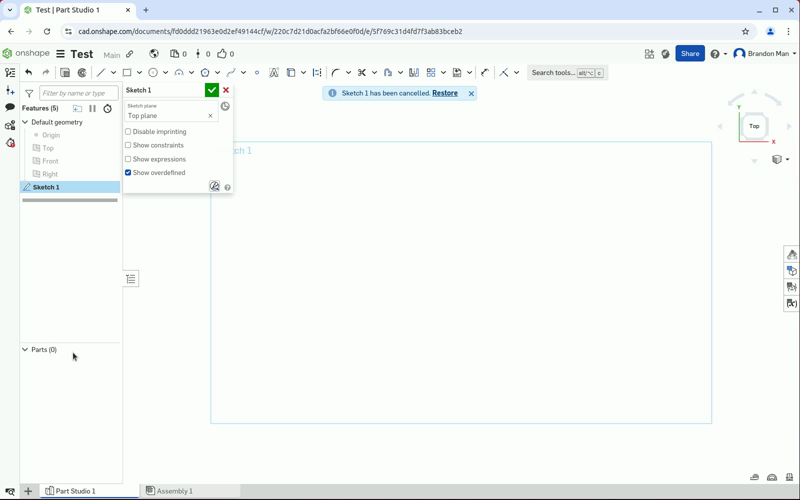
key(l)
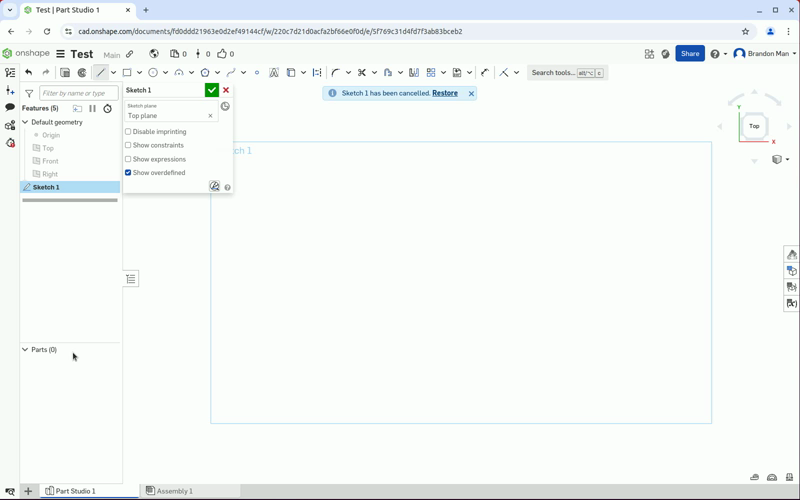
key_down(shift)
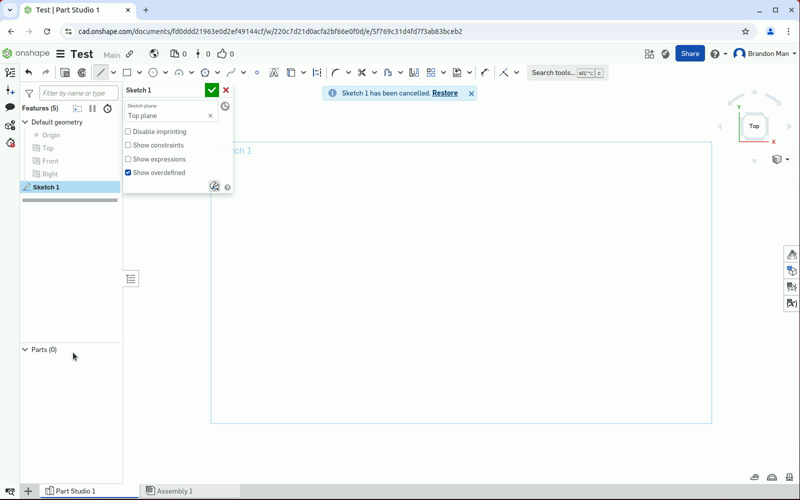
mouse_move(390, 395)
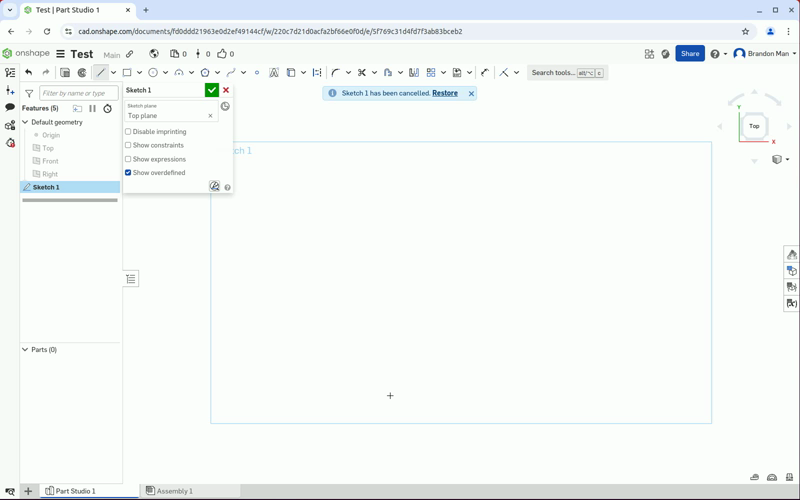
click(390, 395)
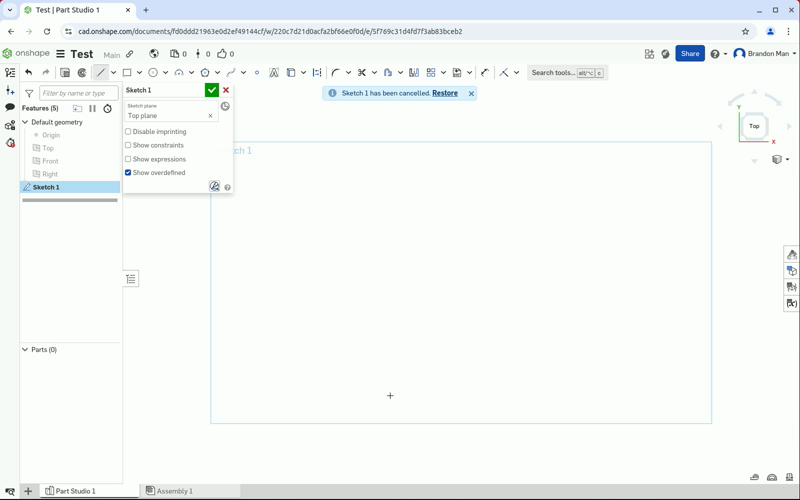
key_up(shift)
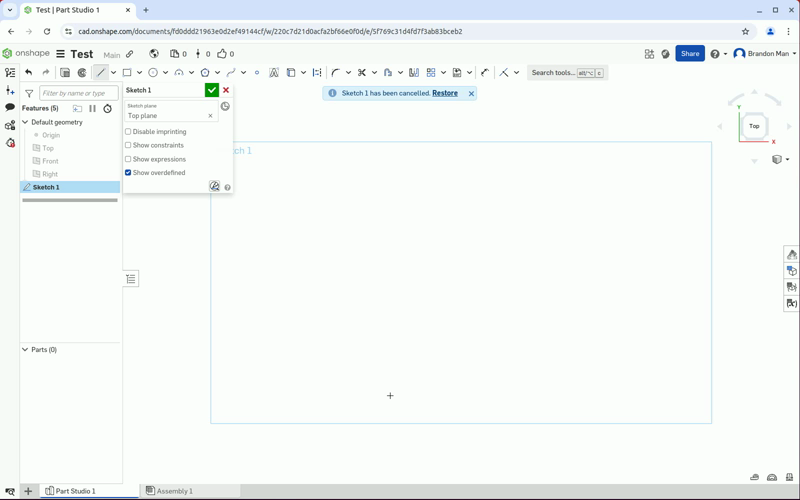
key_down(shift)
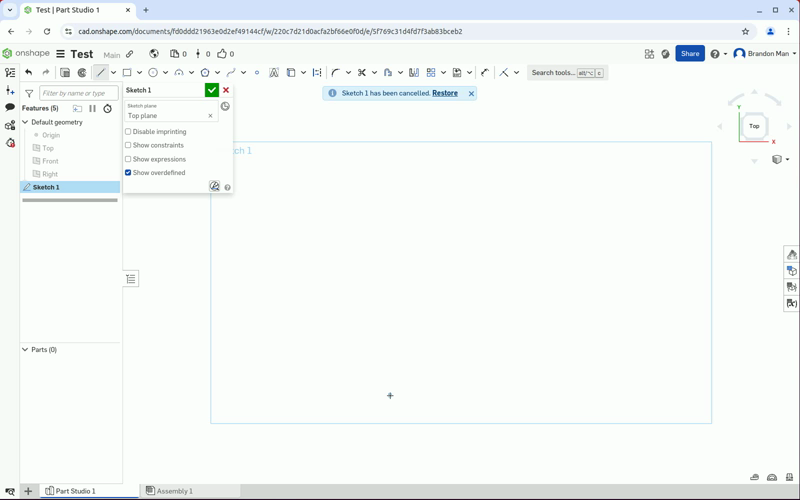
mouse_move(529, 395)
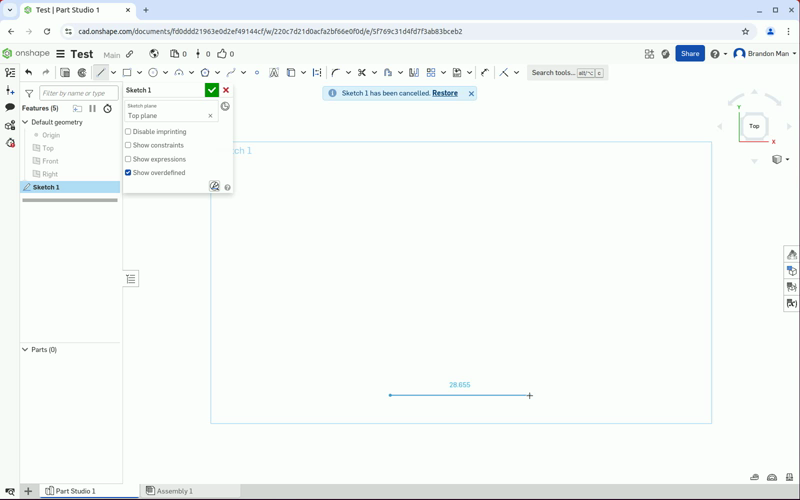
click(529, 395)
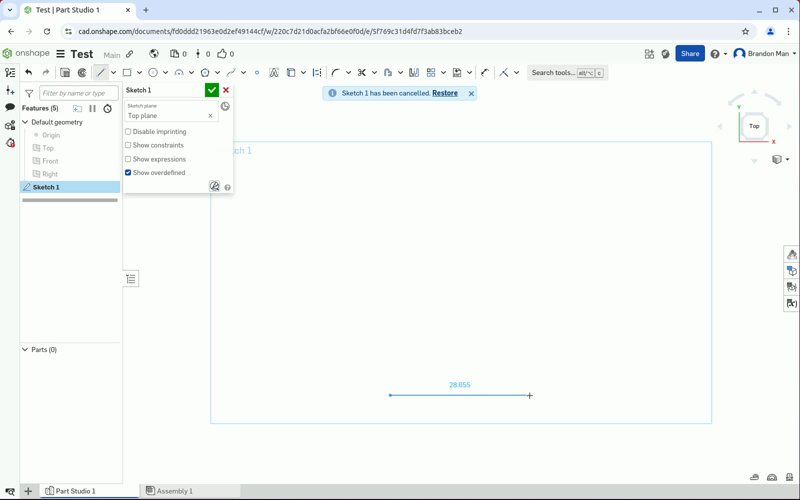
key_up(shift)
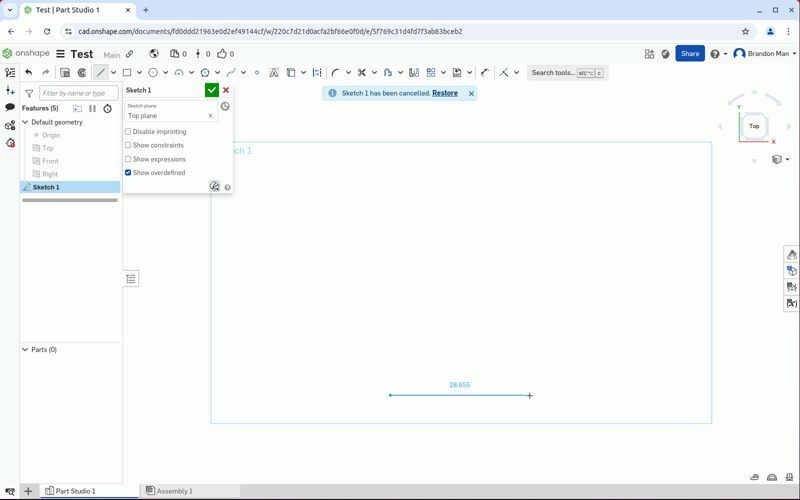
key_down(shift)
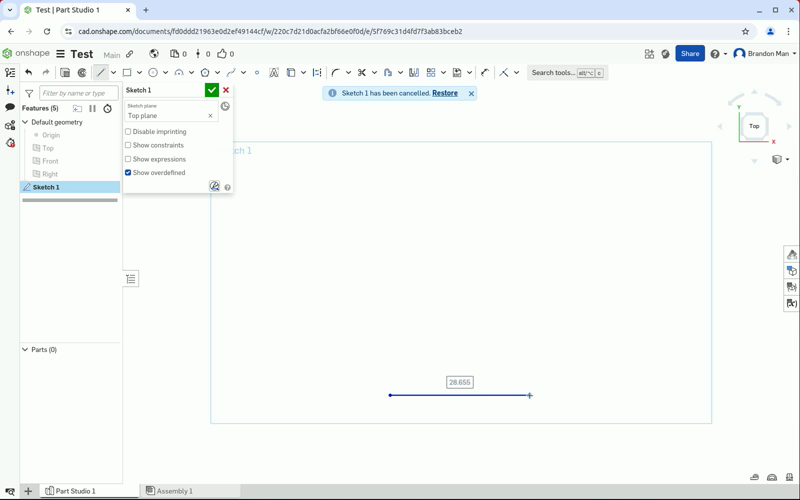
mouse_move(529, 171)
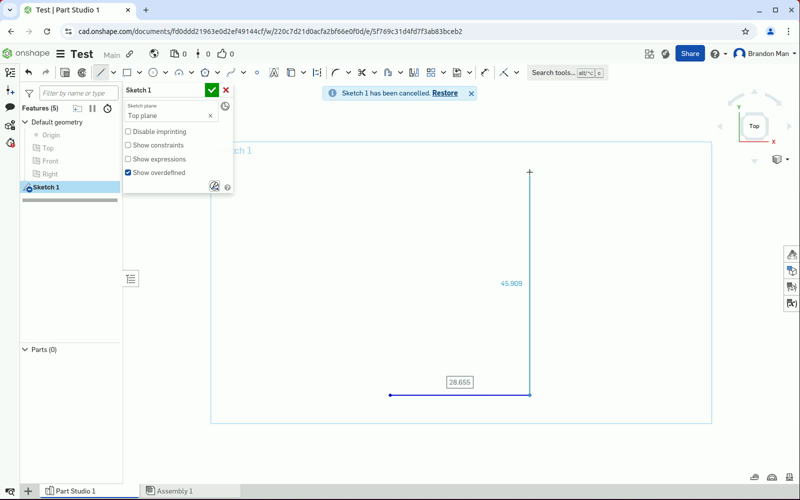
click(529, 171)
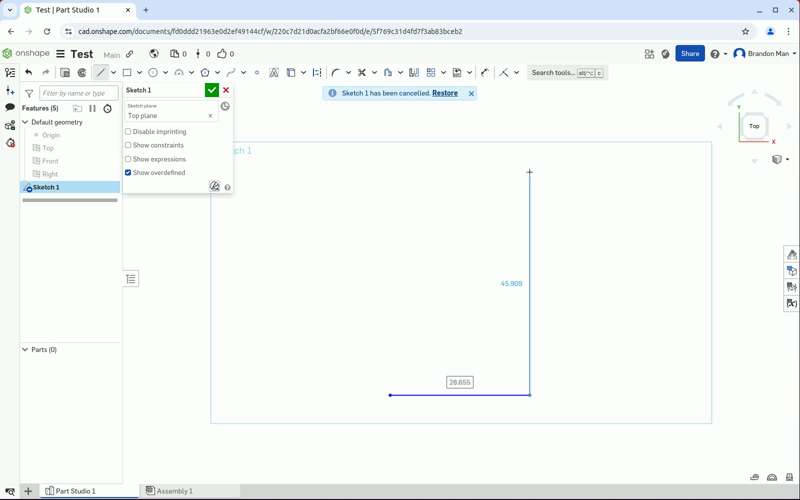
key_up(shift)
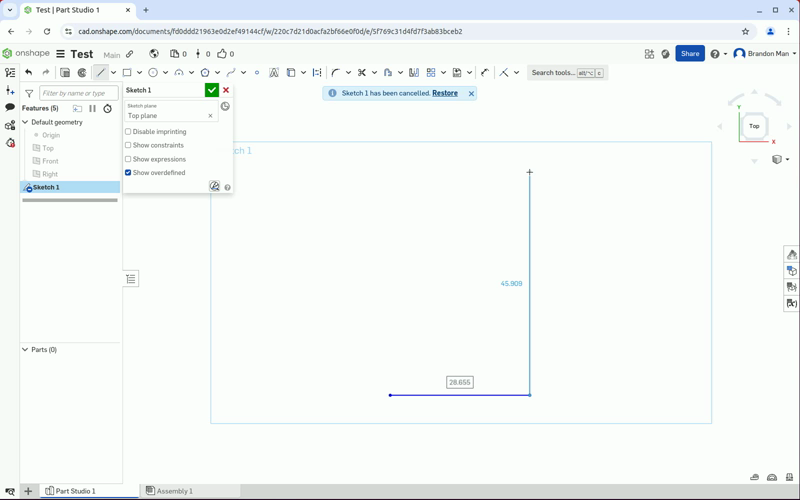
key_down(shift)
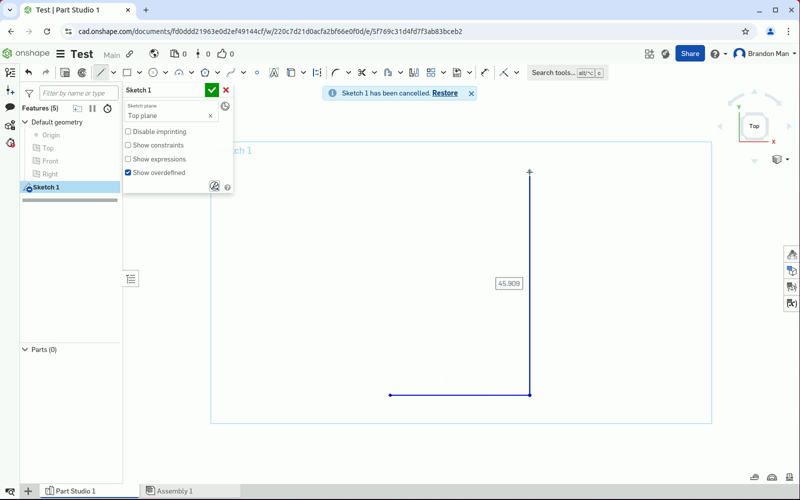
mouse_move(390, 171)
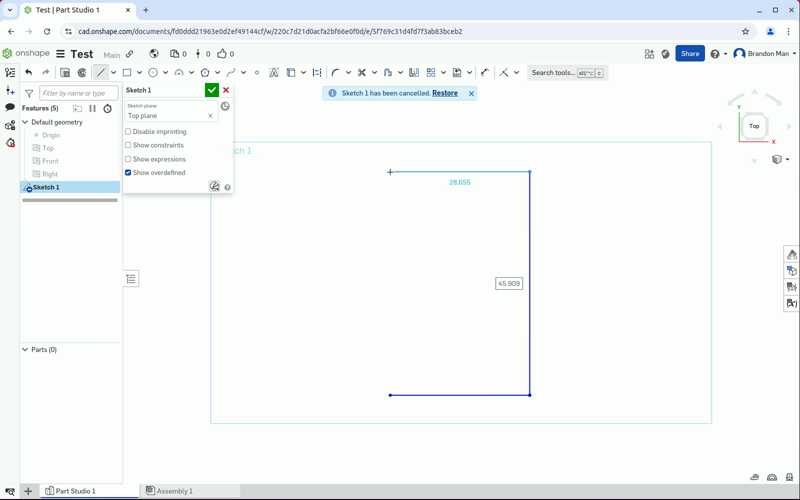
click(390, 171)
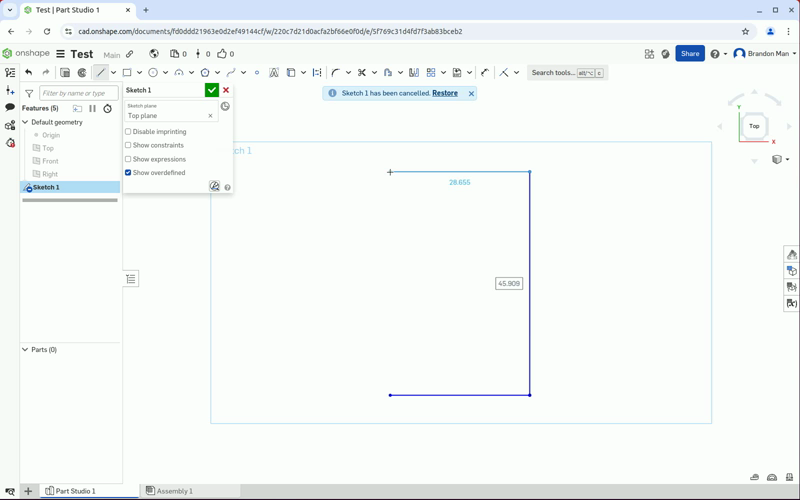
key_up(shift)
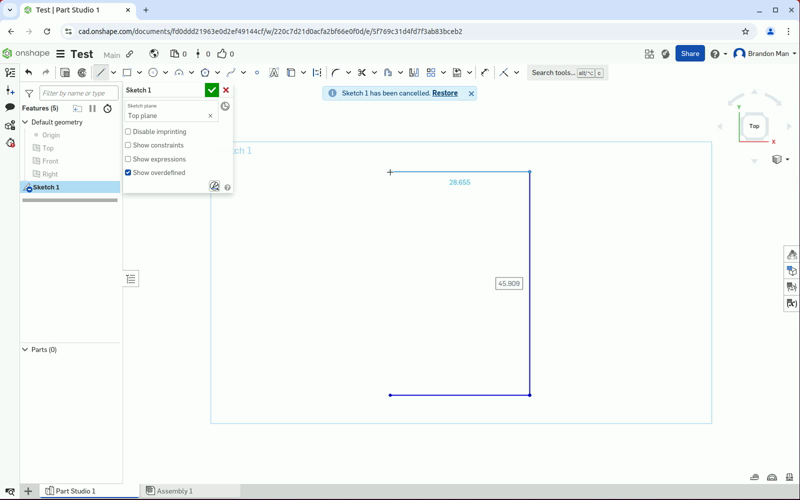
key_down(shift)
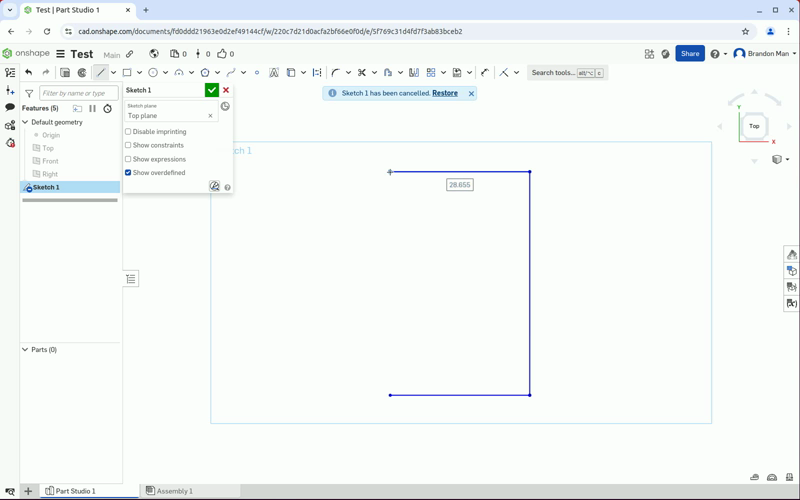
mouse_move(390, 395)
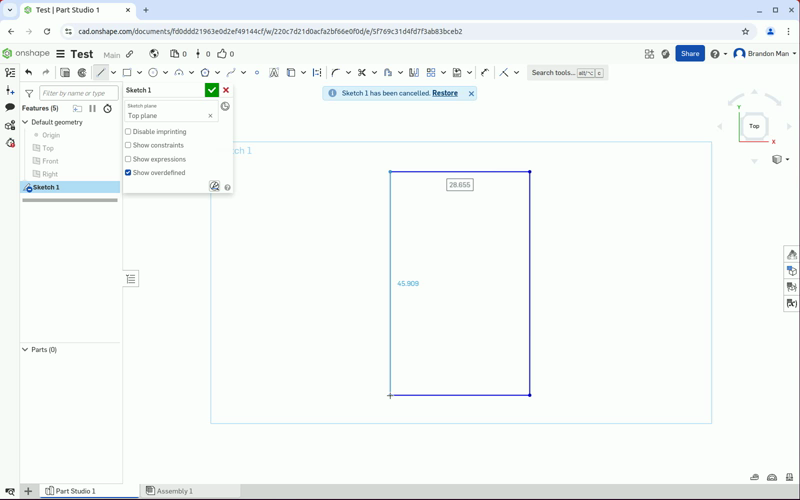
key_up(shift)
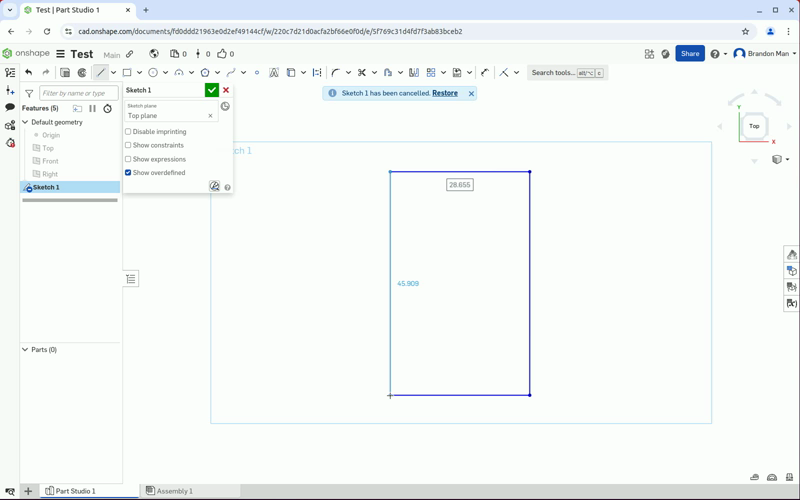
click(390, 395)
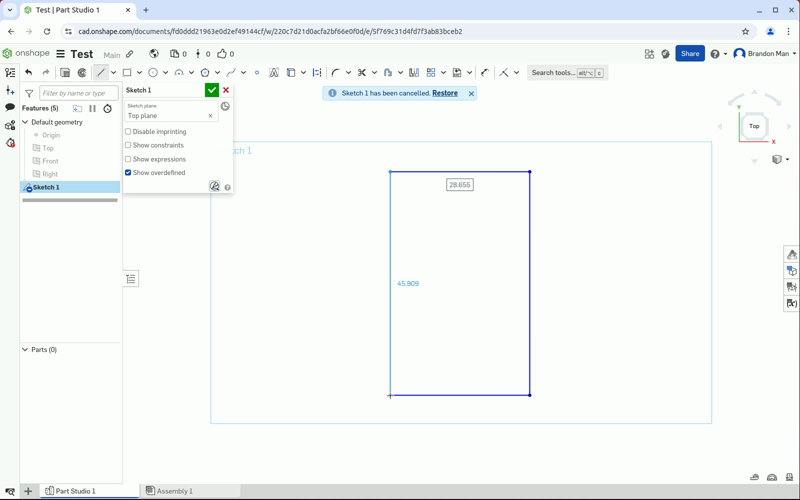
key(esc)
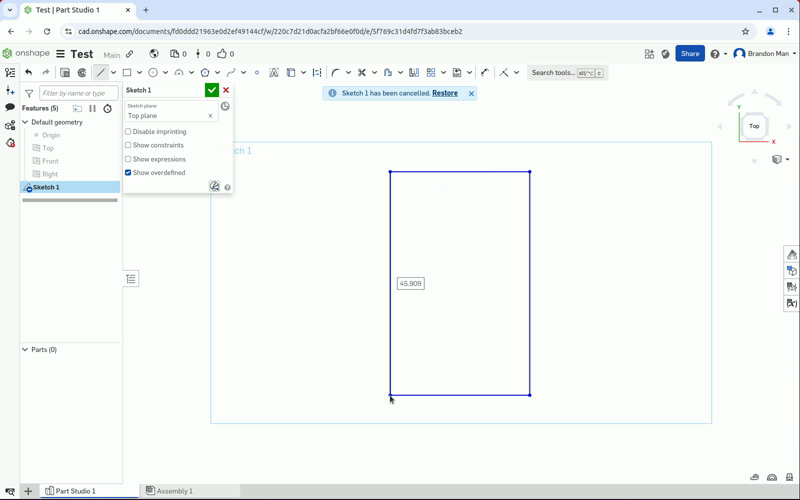
mouse_move(462, 266)
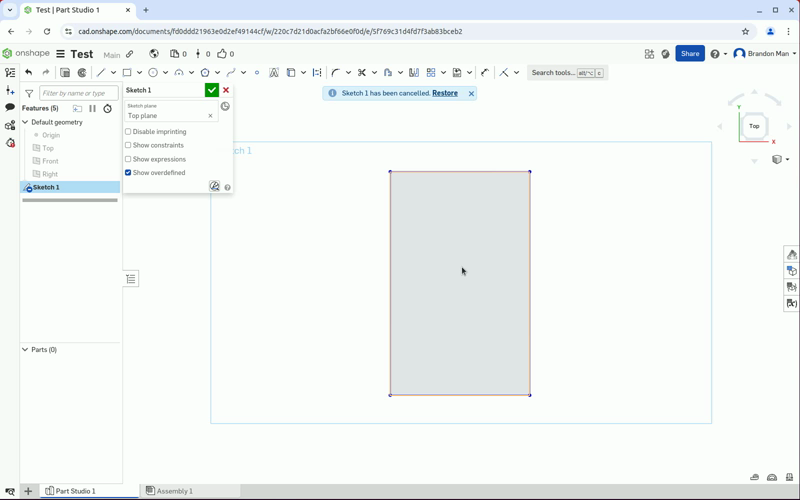
click(462, 266)
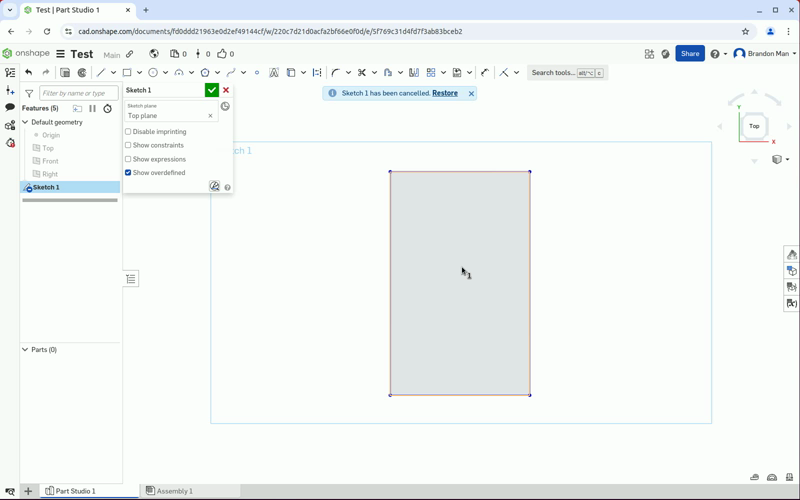
mouse_move(73, 352)
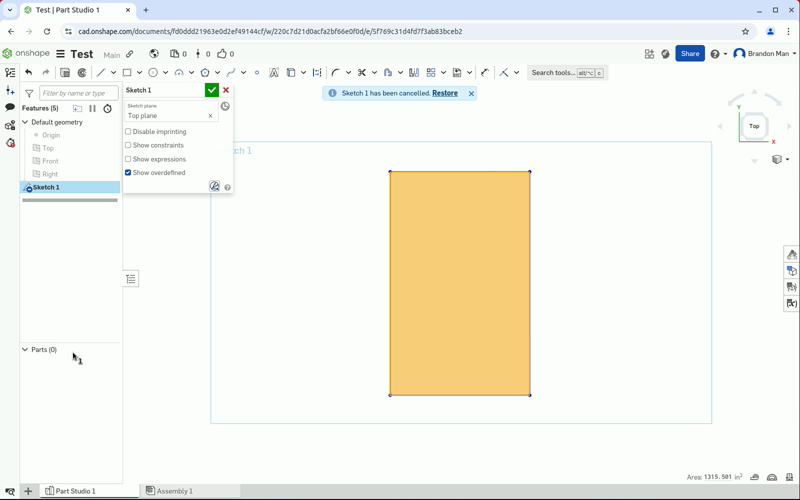
key(shift+y)
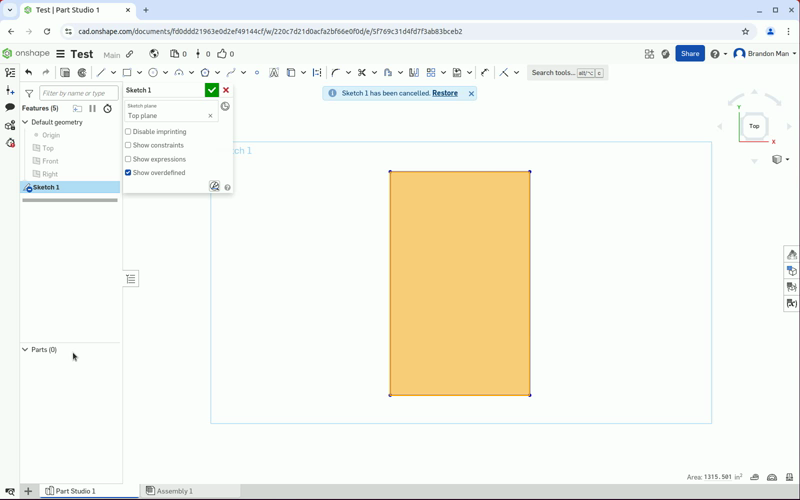
key(shift+e)
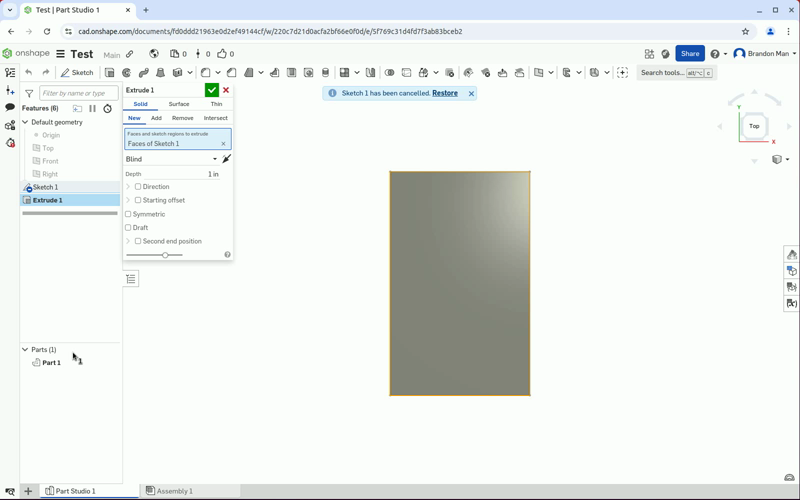
mouse_move(143, 106)
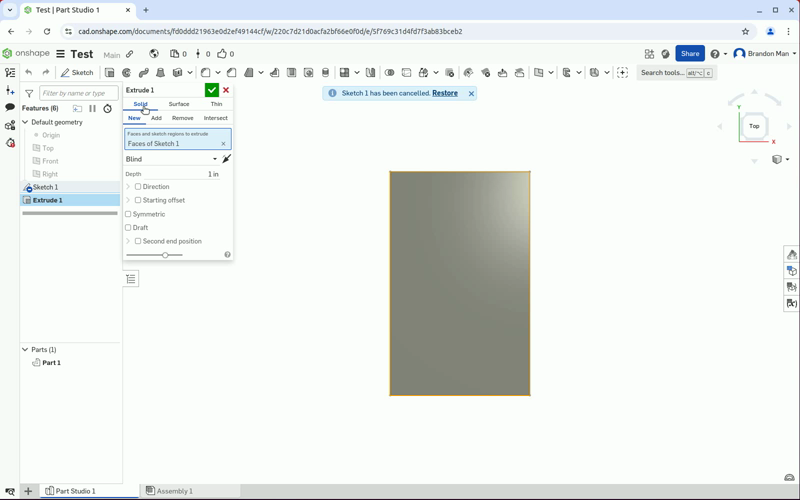
click(143, 106)
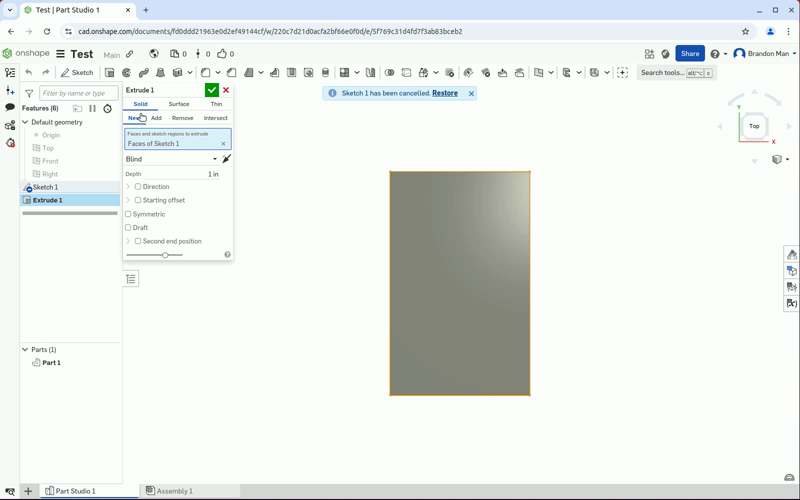
mouse_move(137, 120)
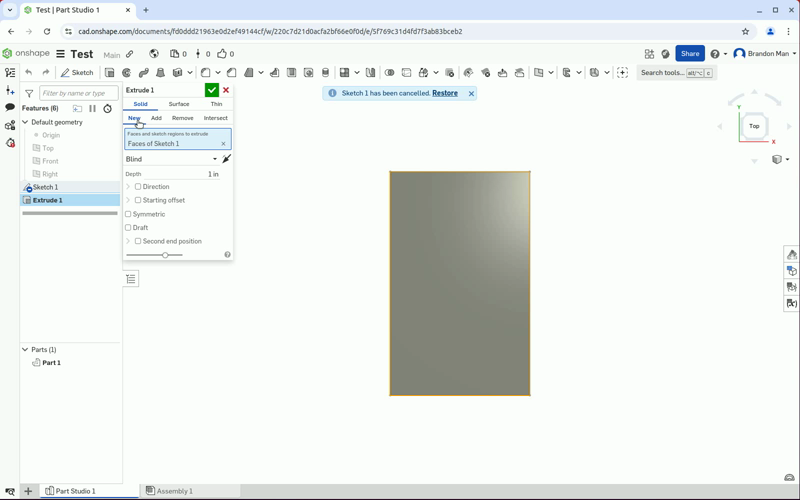
click(137, 120)
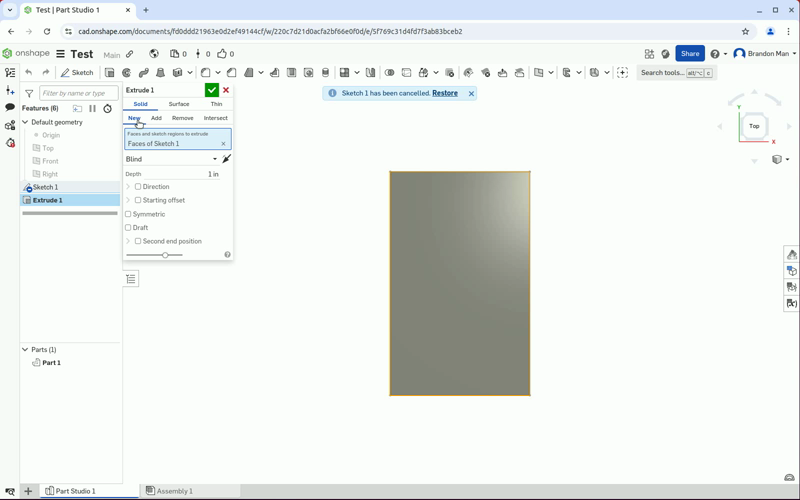
key(tab, 4)
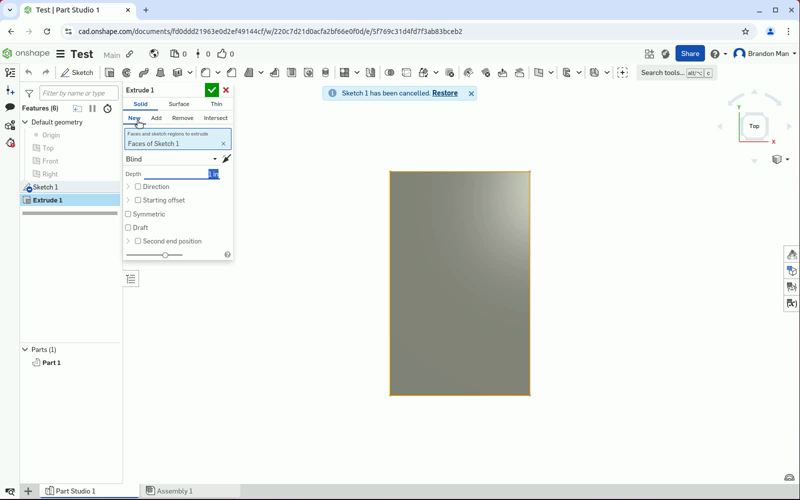
text(5.777)
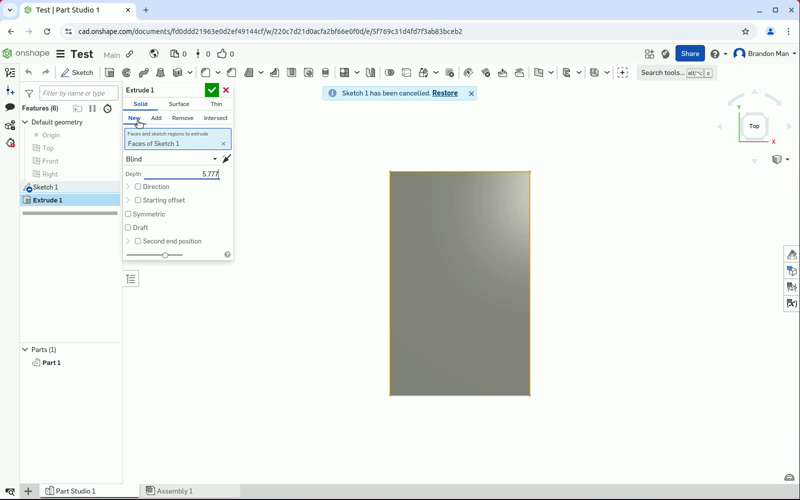
key(enter)
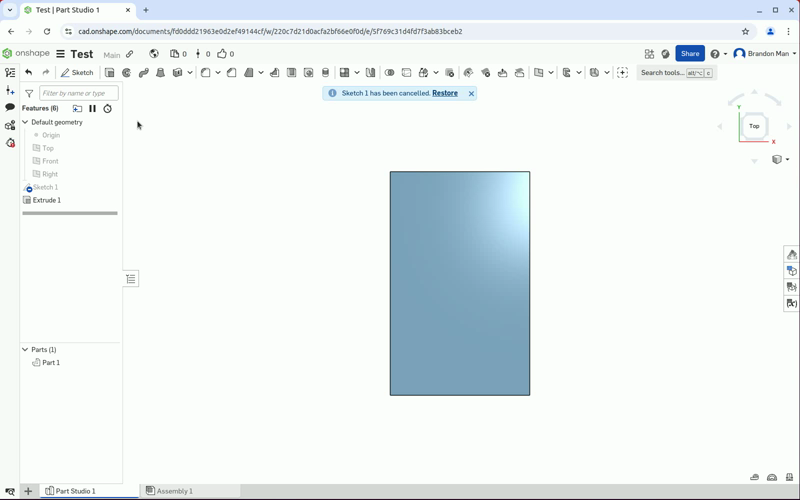
key(shift+h)
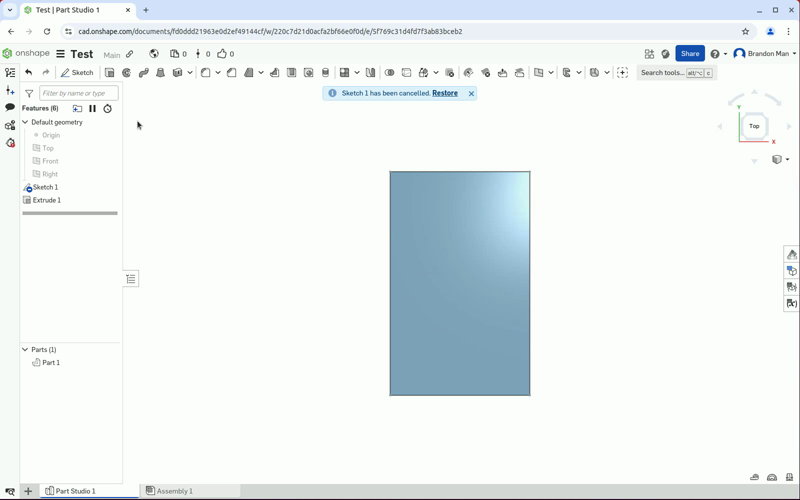
key(shift+h)
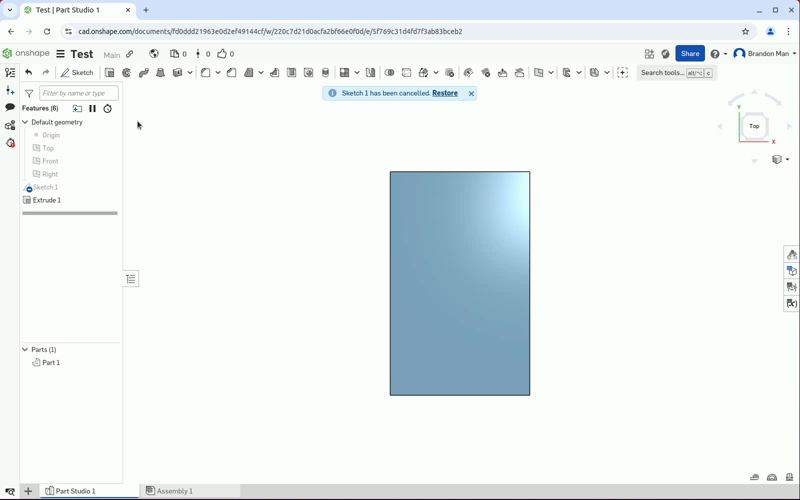
mouse_move(73, 189)
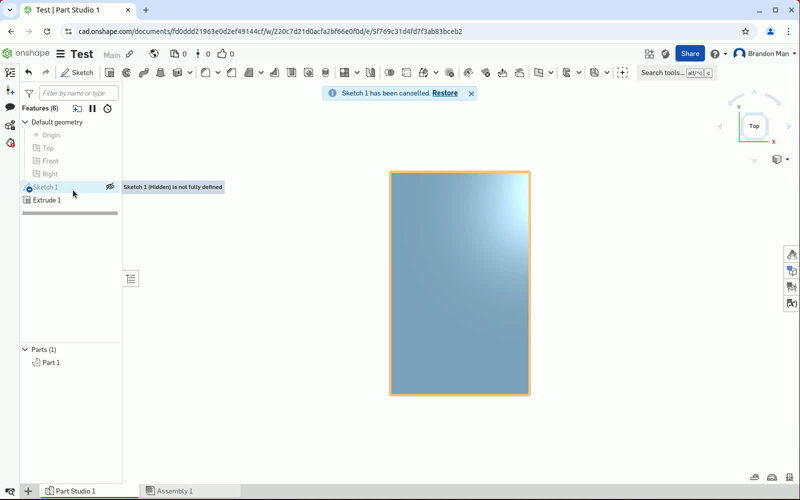
click(73, 189)
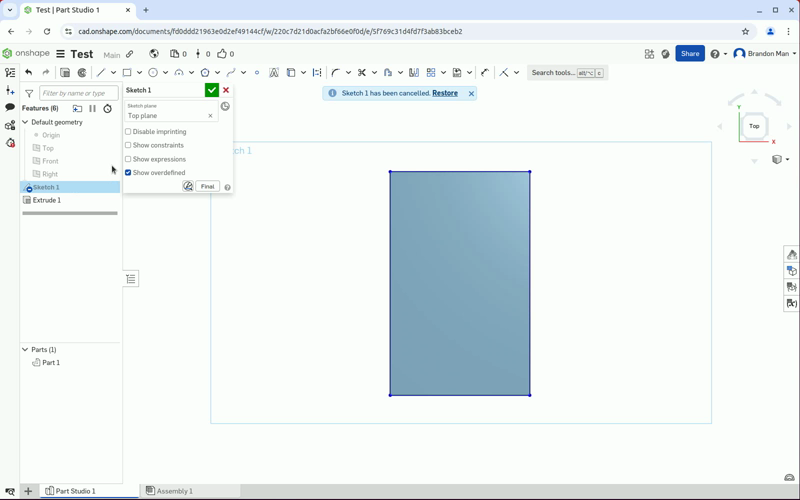
mouse_move(229, 92)
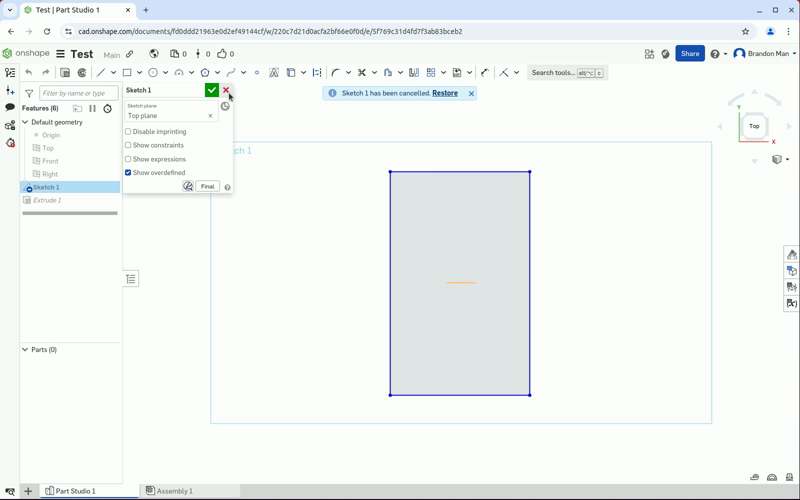
click(229, 92)
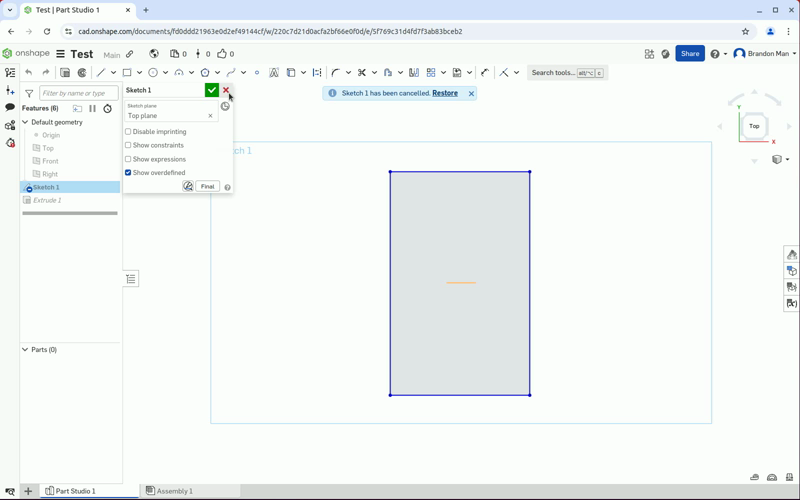
key(shift+s)
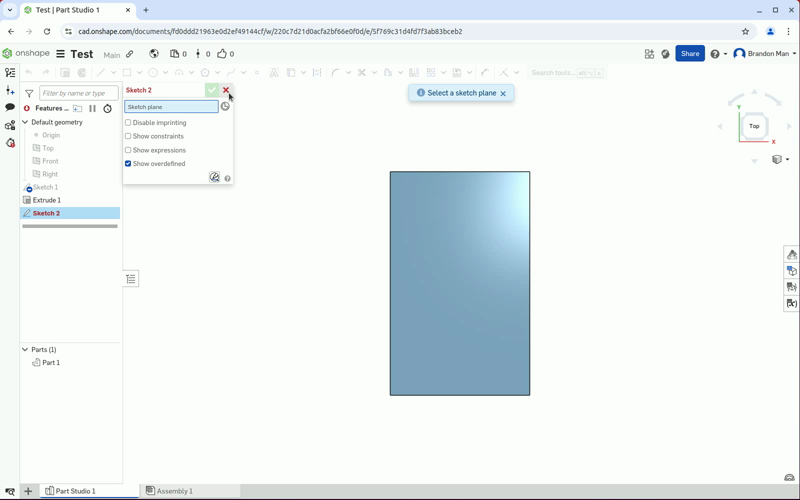
mouse_move(73, 150)
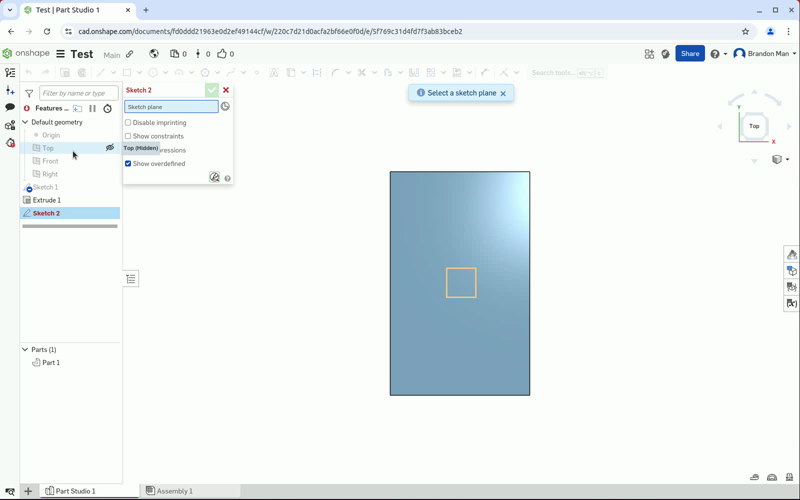
click(73, 150)
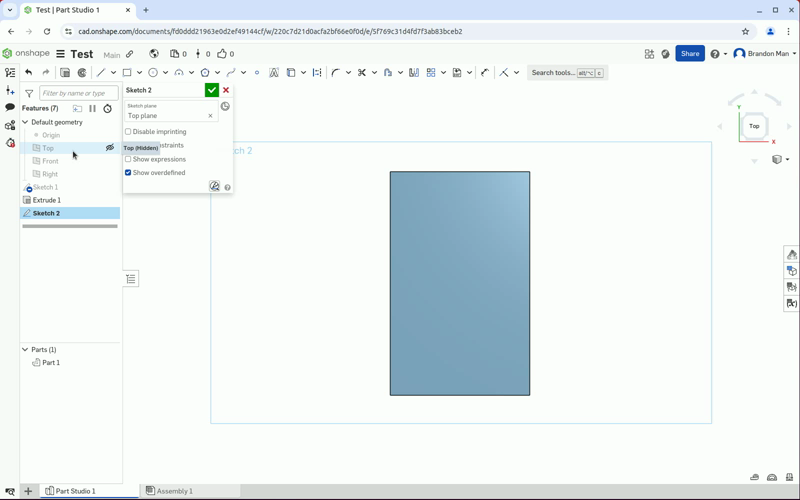
mouse_move(73, 352)
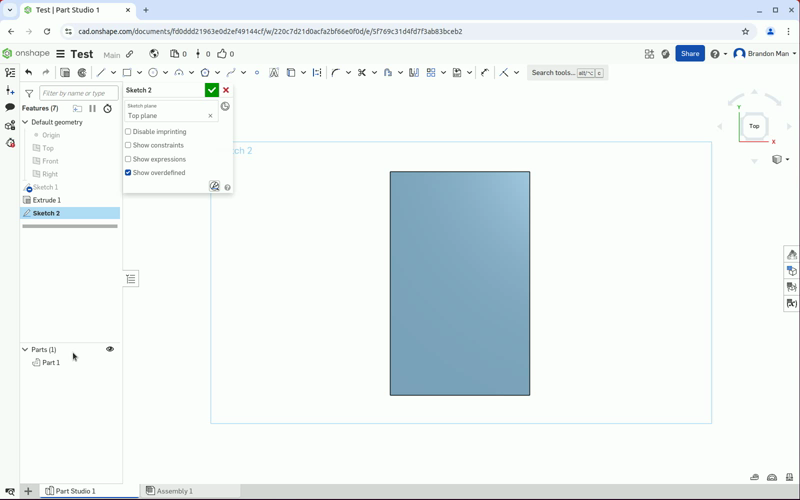
key(y)
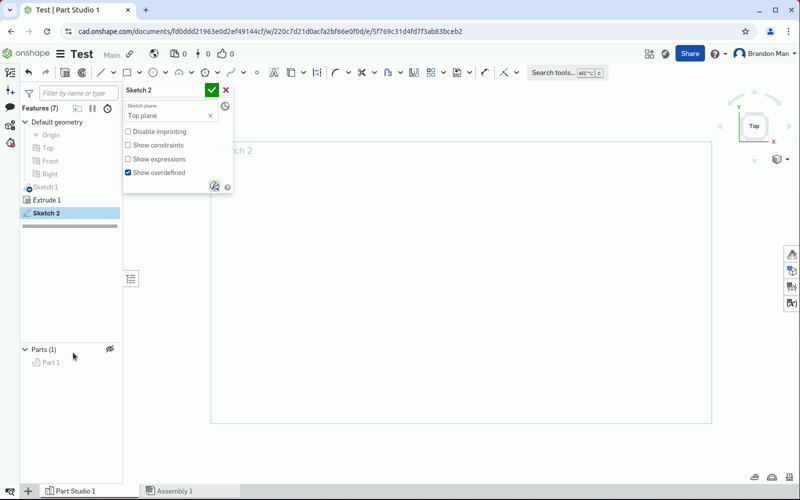
key(l)
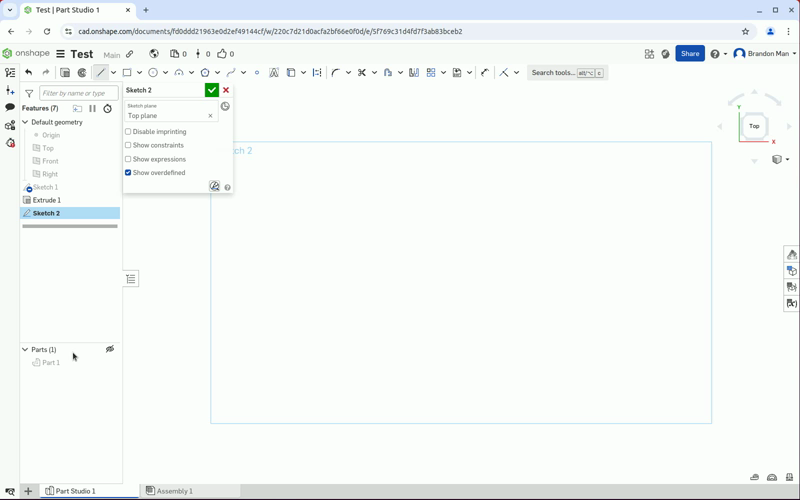
key_down(shift)
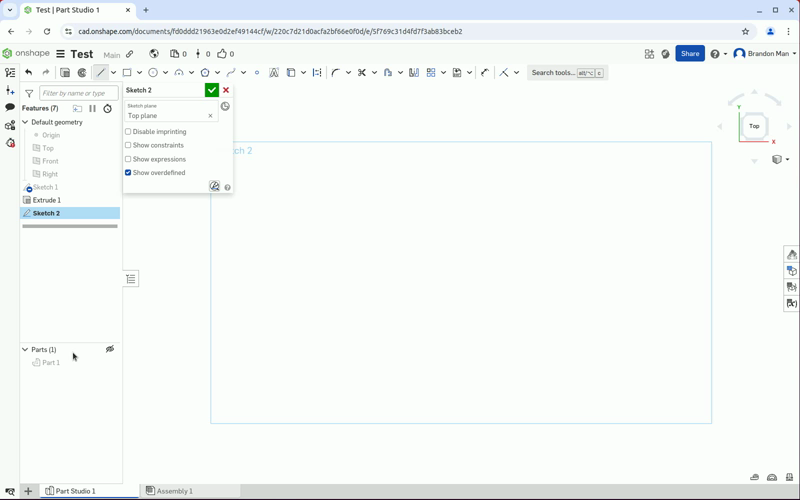
mouse_move(390, 395)
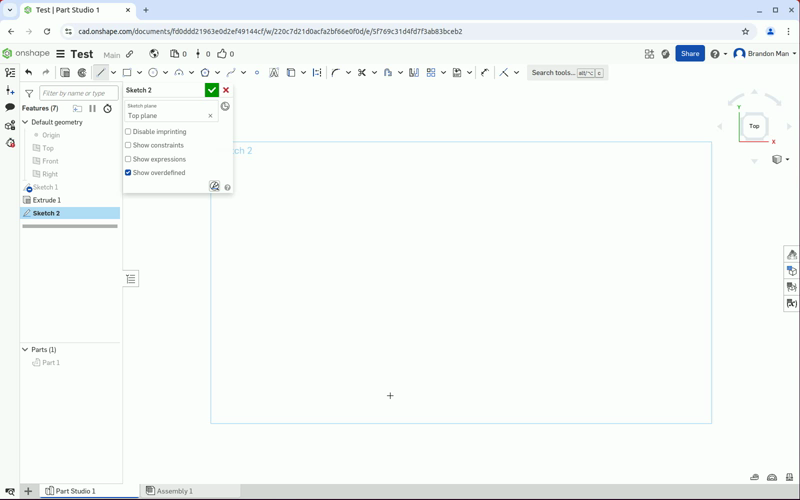
click(390, 395)
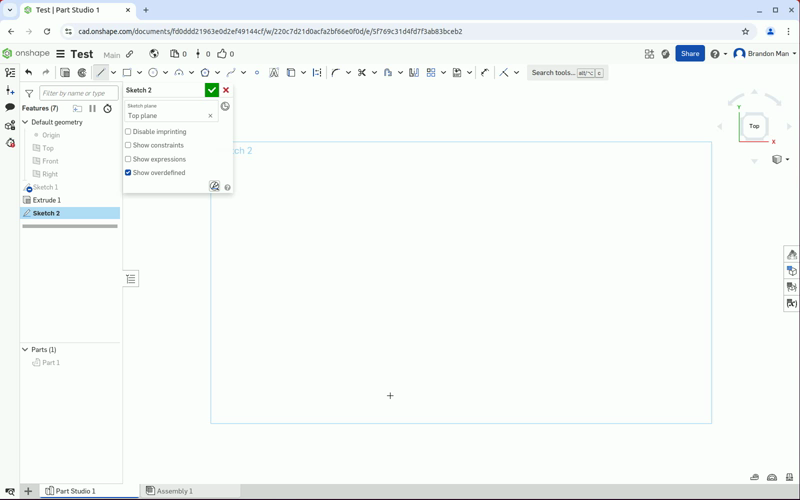
key_up(shift)
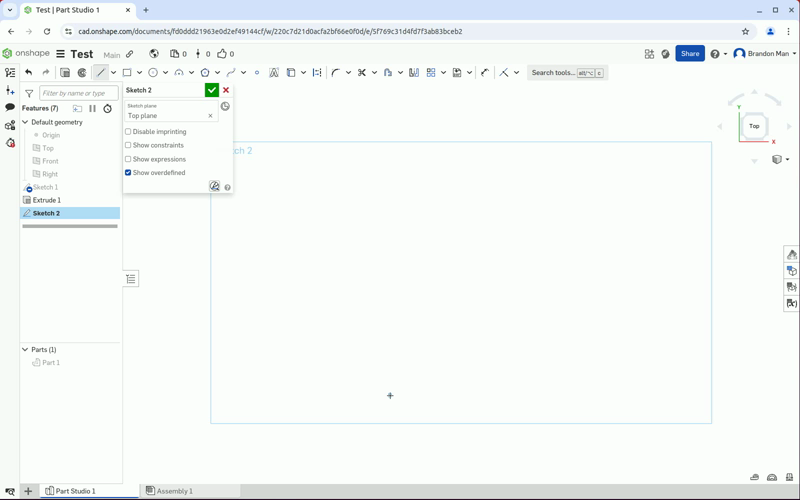
key_down(shift)
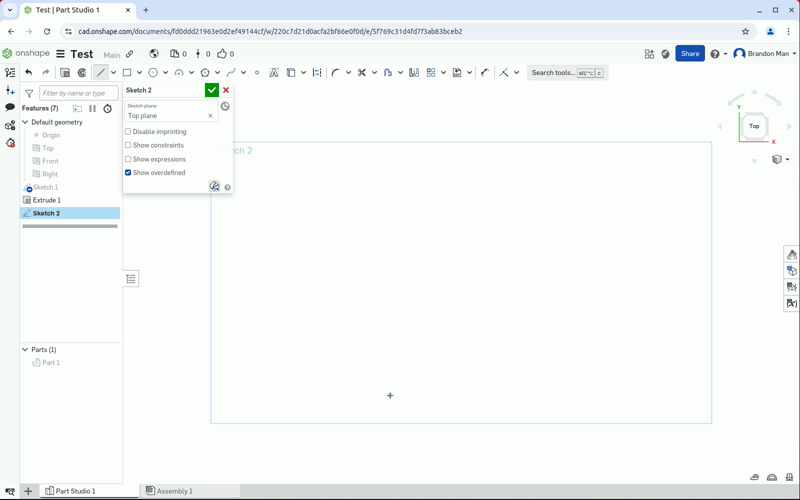
mouse_move(529, 395)
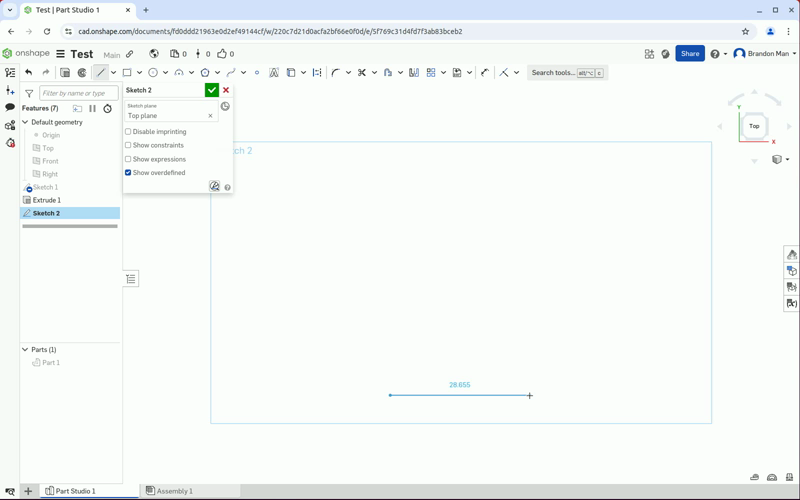
click(529, 395)
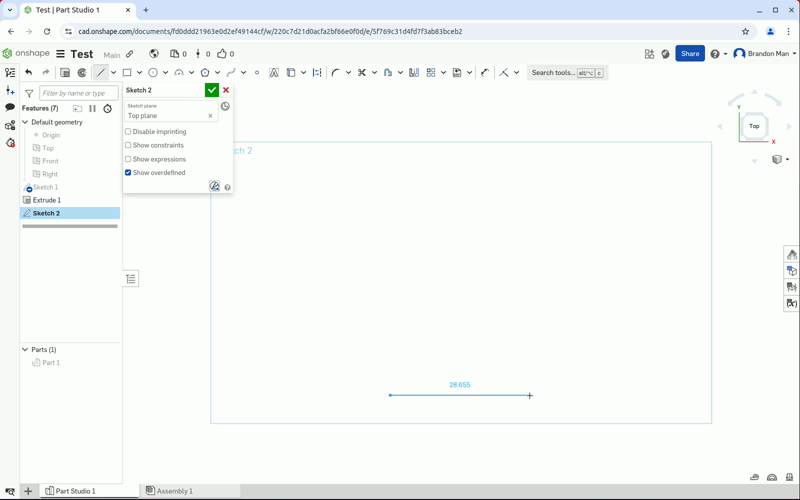
key_up(shift)
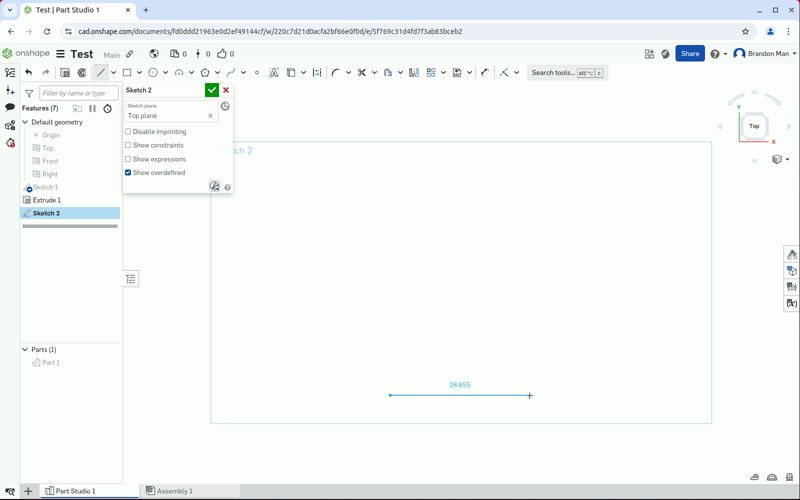
key_down(shift)
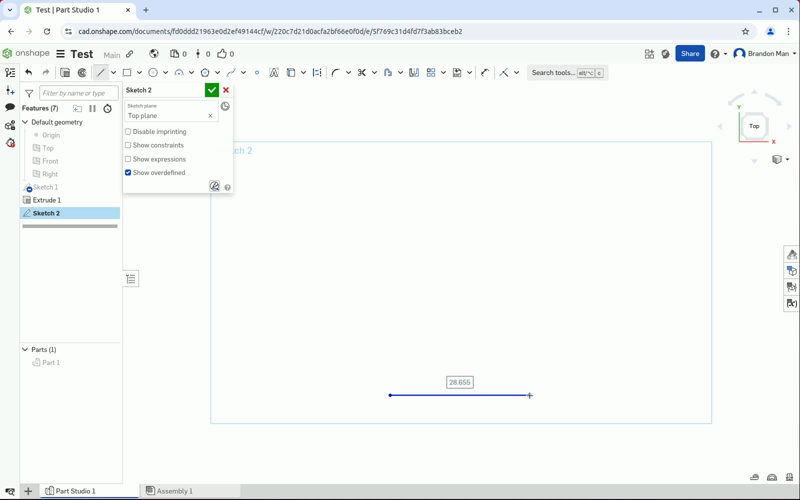
mouse_move(529, 171)
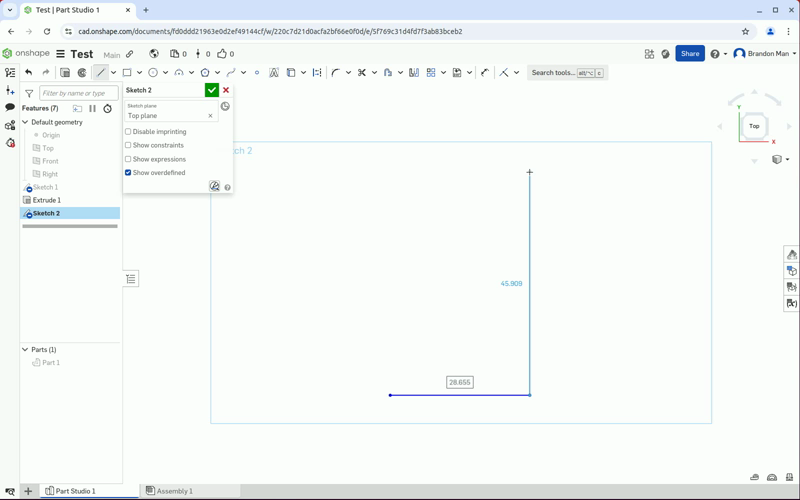
click(529, 171)
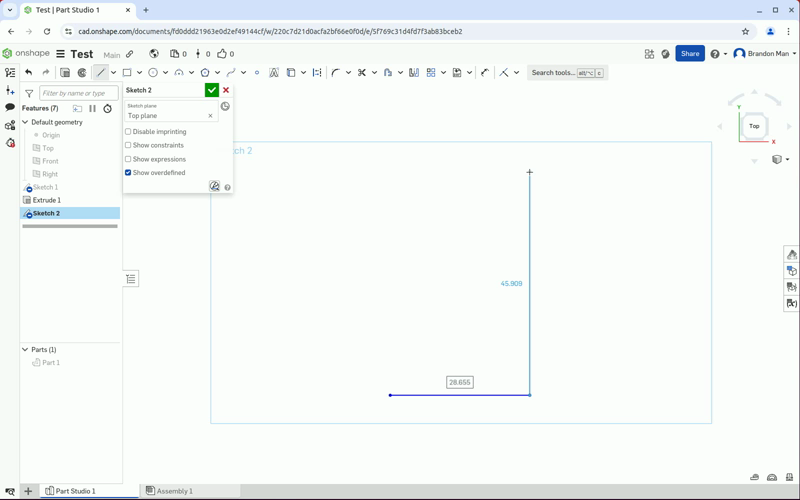
key_up(shift)
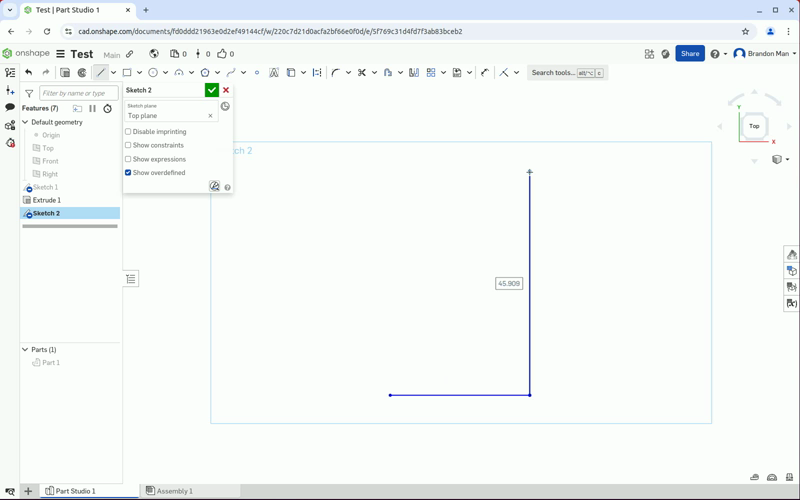
key_down(shift)
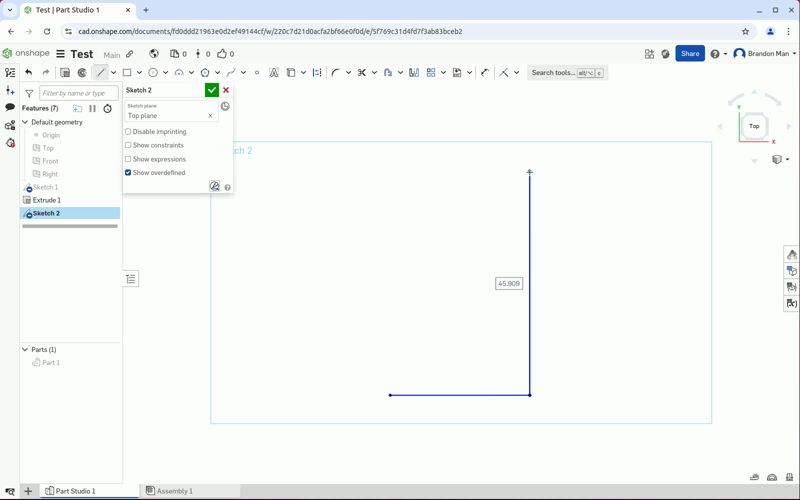
mouse_move(390, 171)
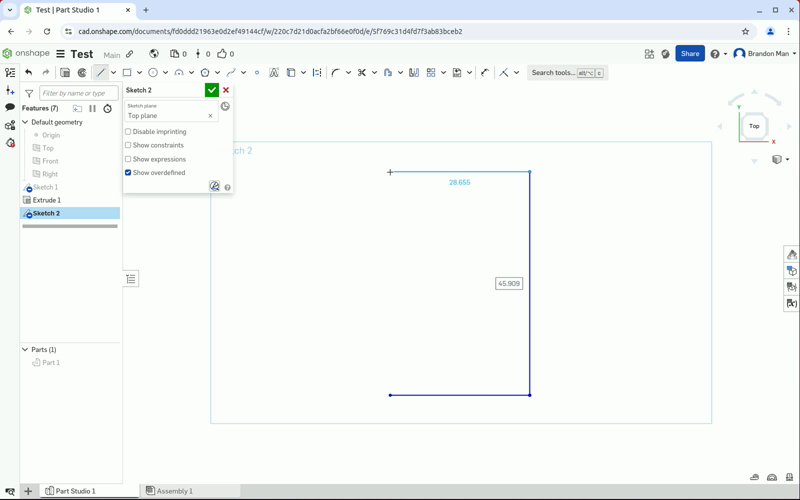
click(390, 171)
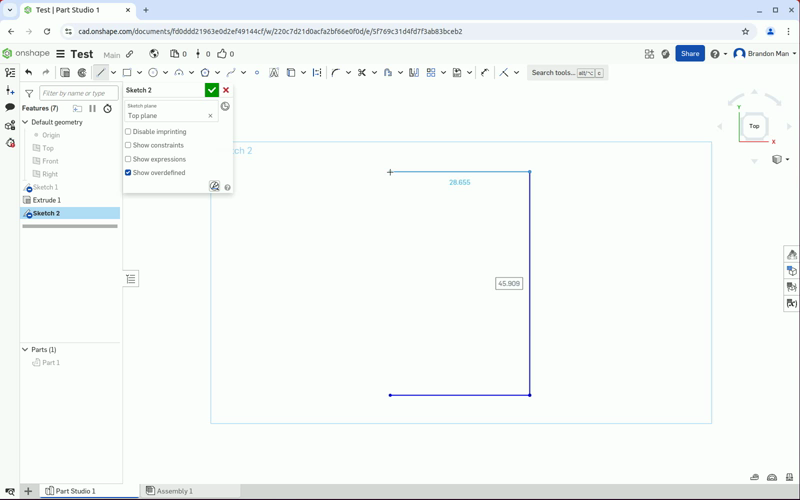
key_up(shift)
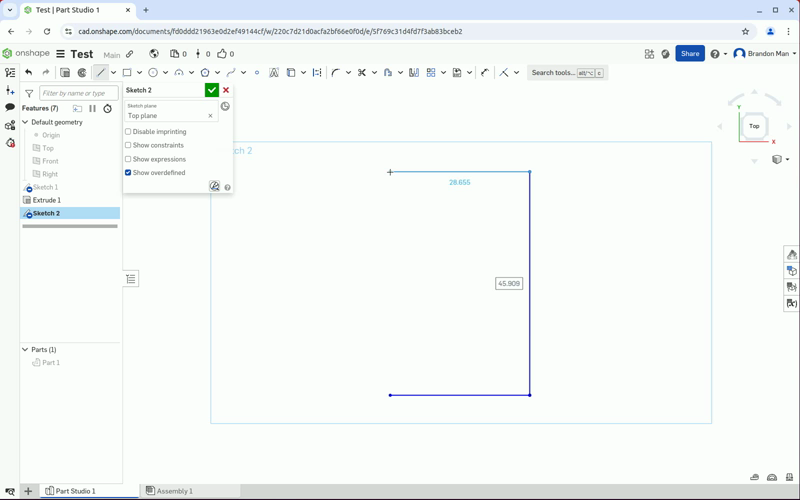
key_down(shift)
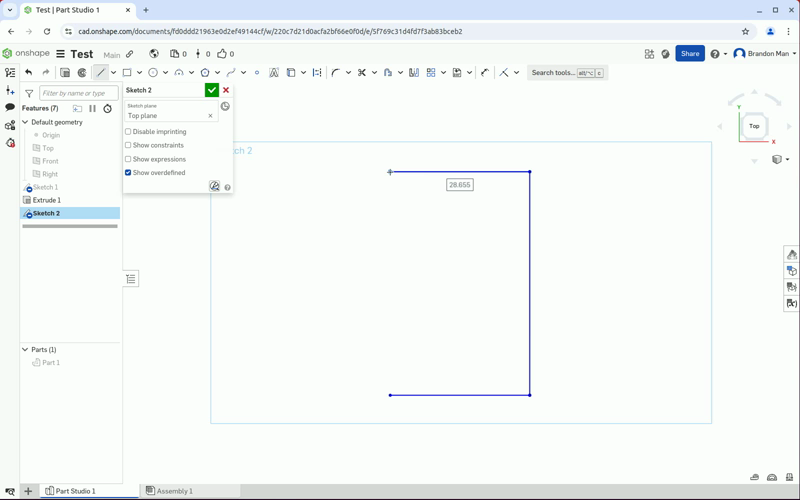
mouse_move(390, 395)
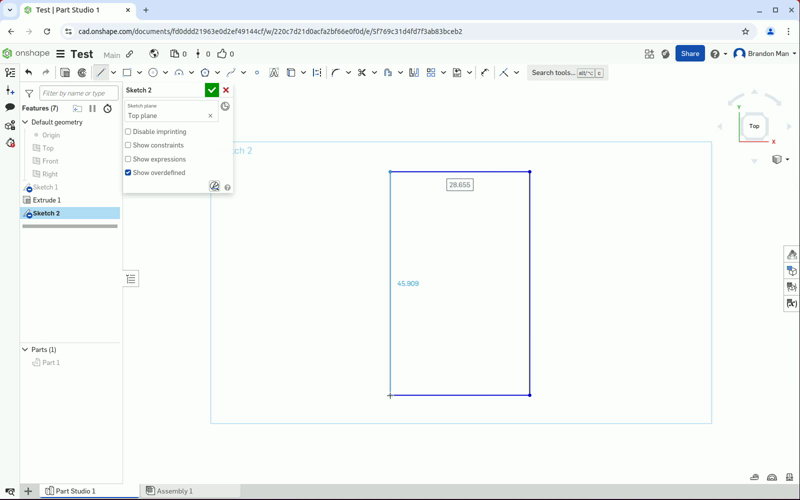
key_up(shift)
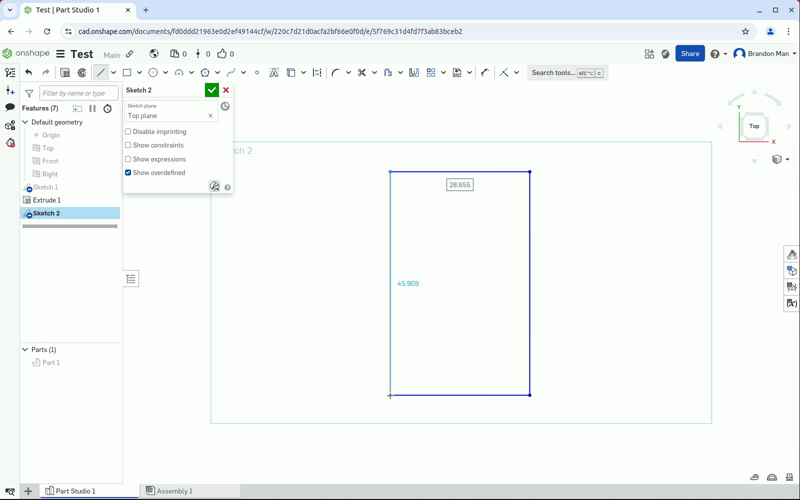
click(390, 395)
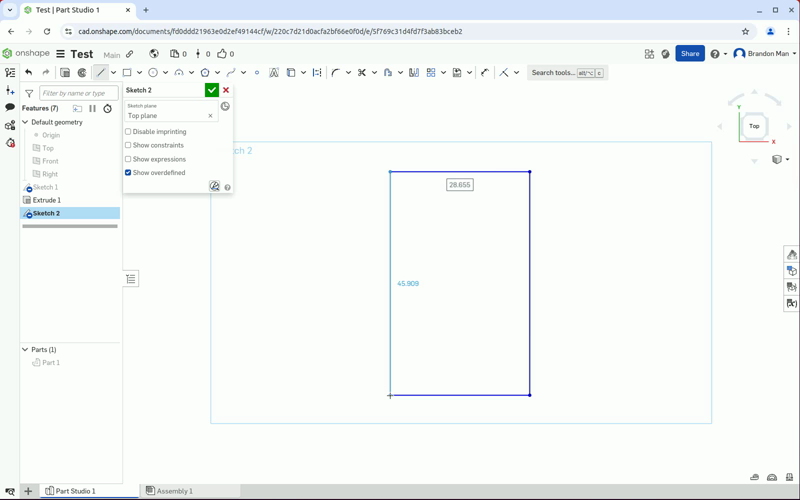
key(esc)
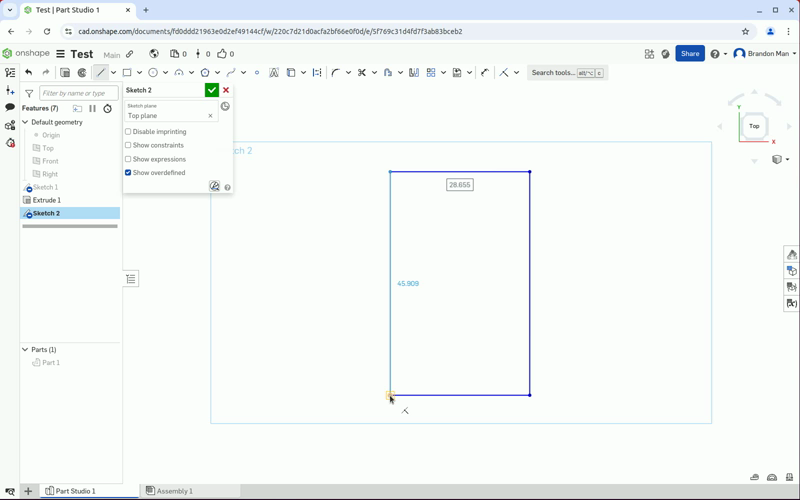
mouse_move(439, 204)
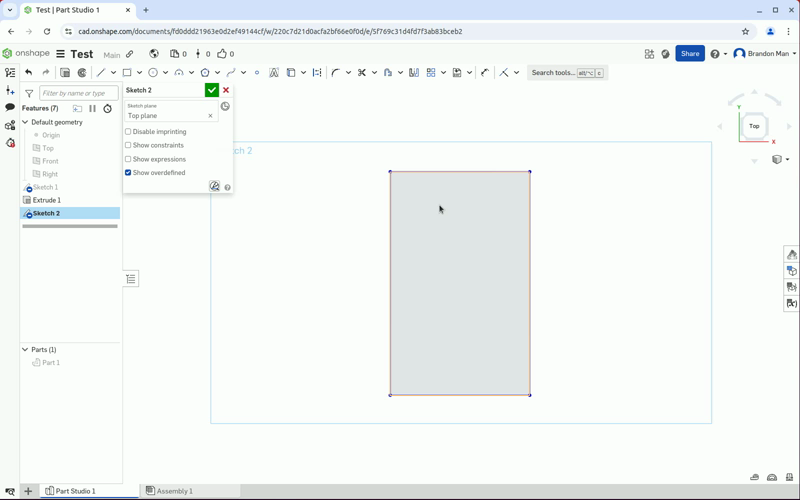
click(439, 204)
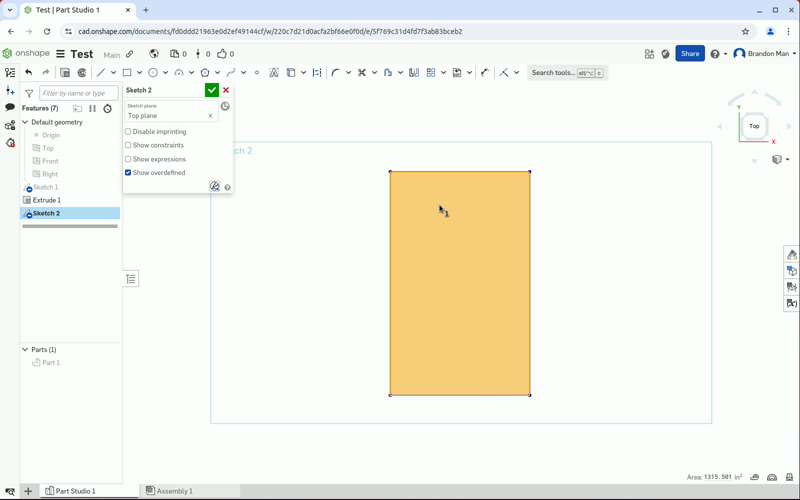
mouse_move(73, 352)
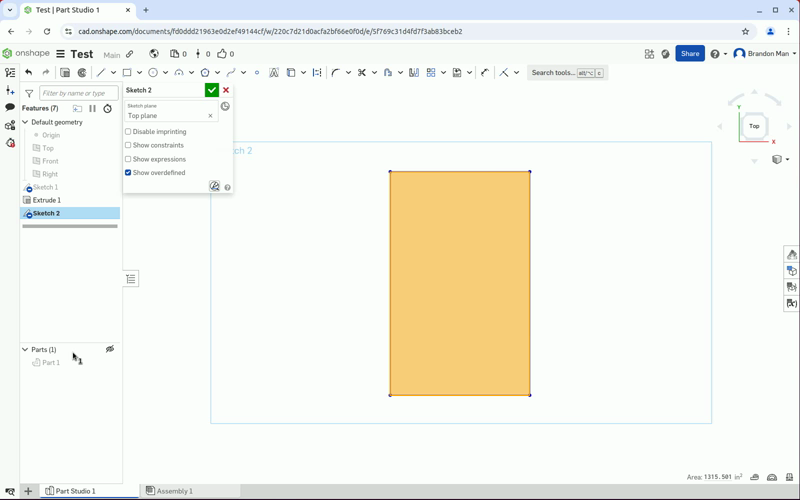
key(shift+y)
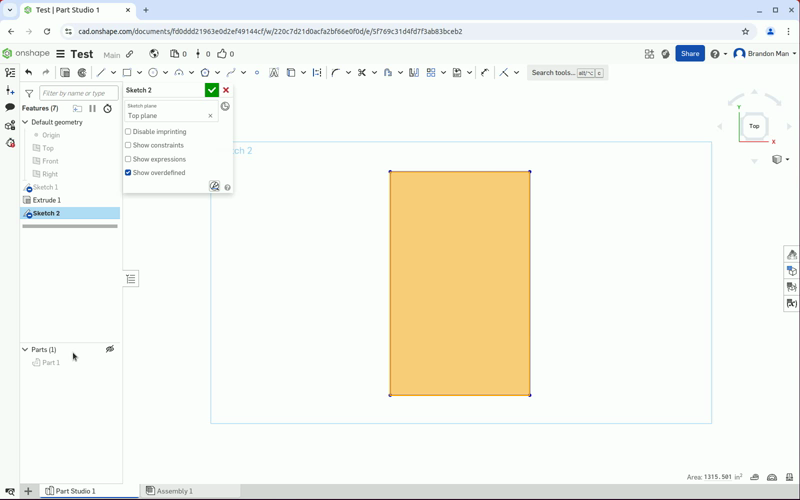
key(shift+e)
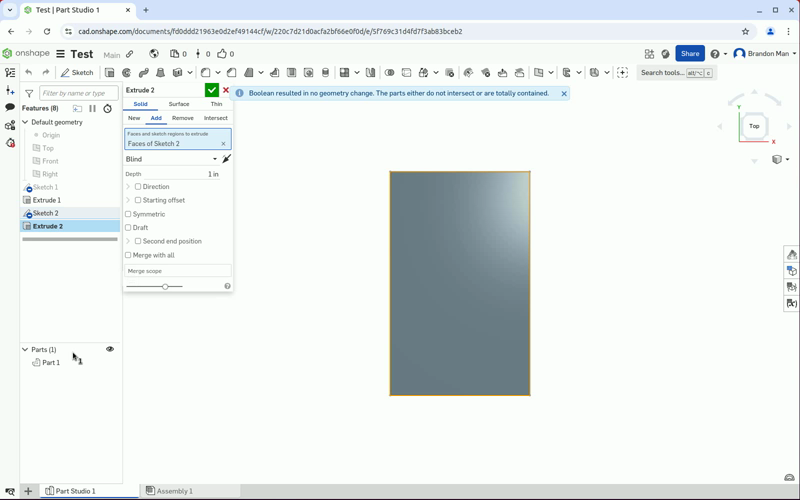
mouse_move(143, 106)
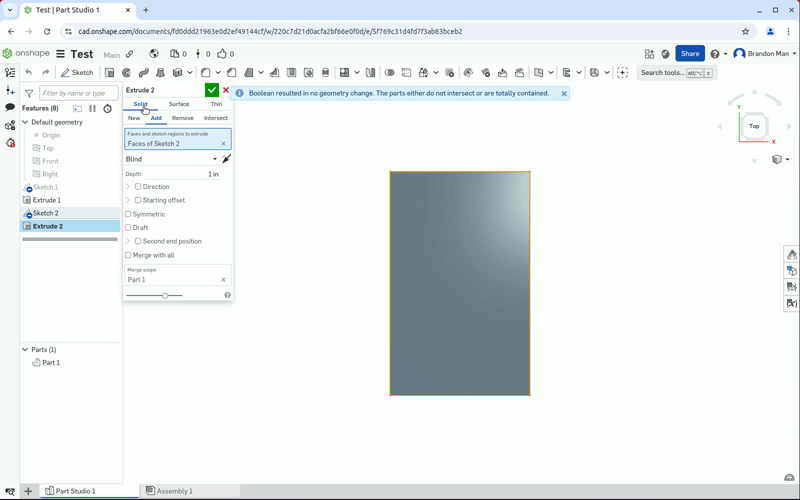
click(143, 106)
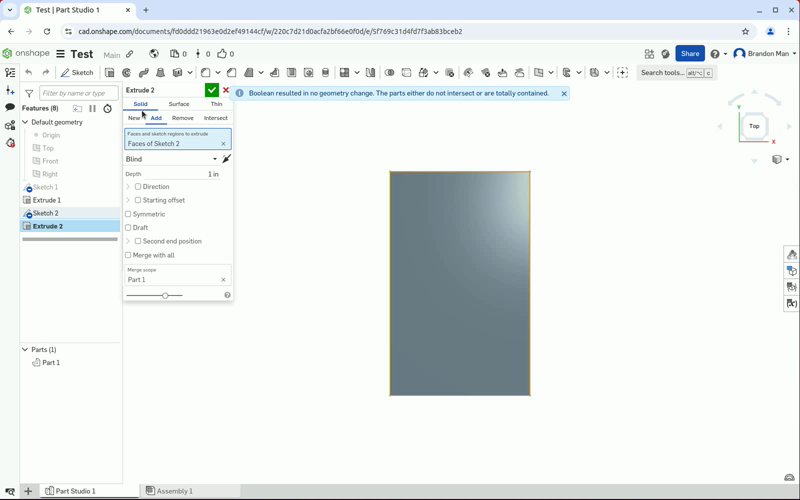
mouse_move(137, 120)
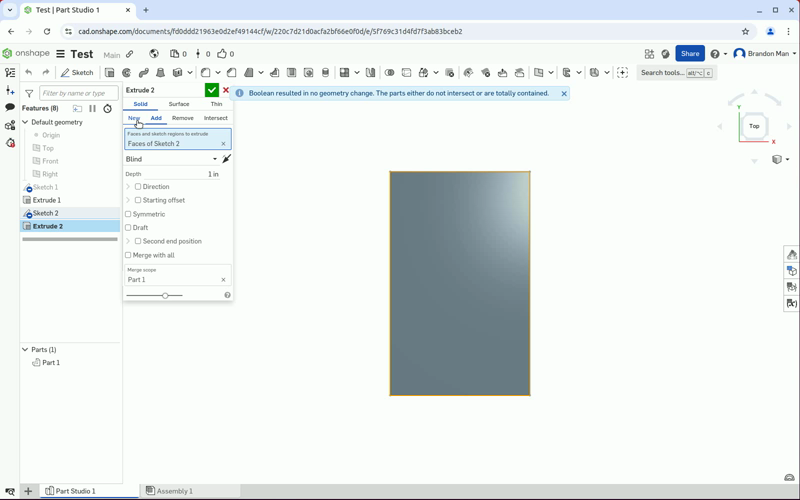
click(137, 120)
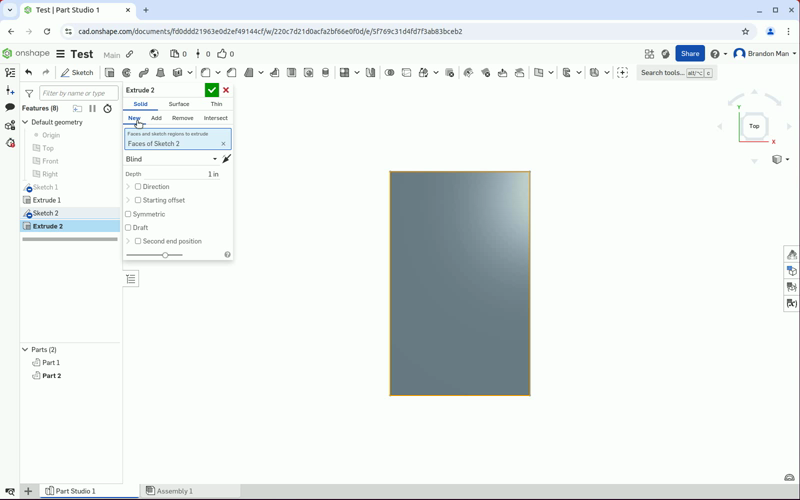
key(tab, 4)
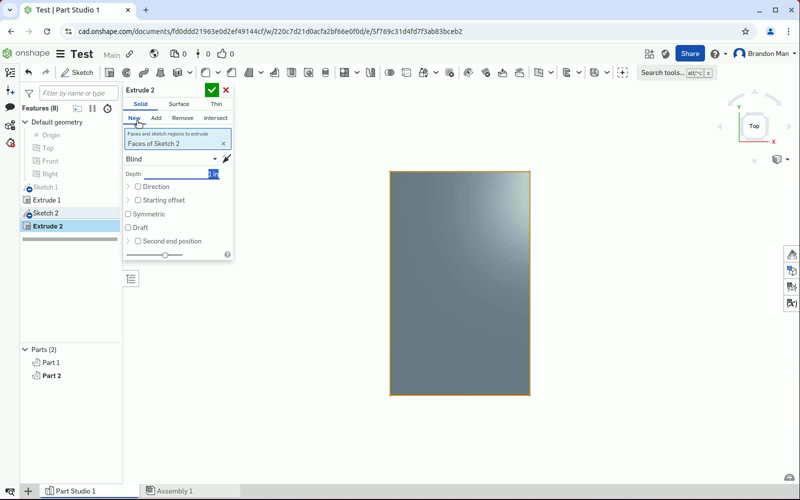
text(5.777)
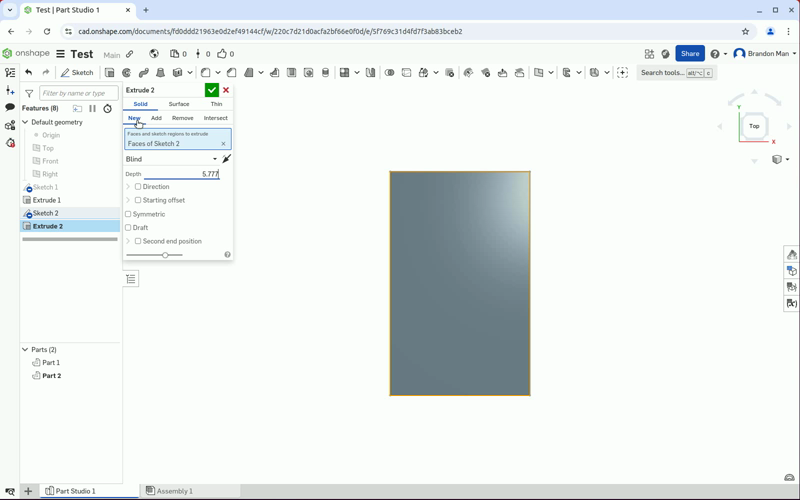
key(enter)
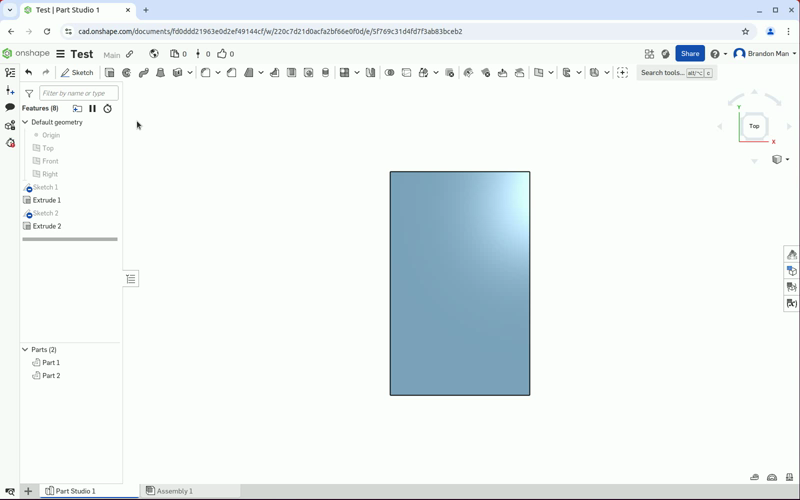
key(shift+h)
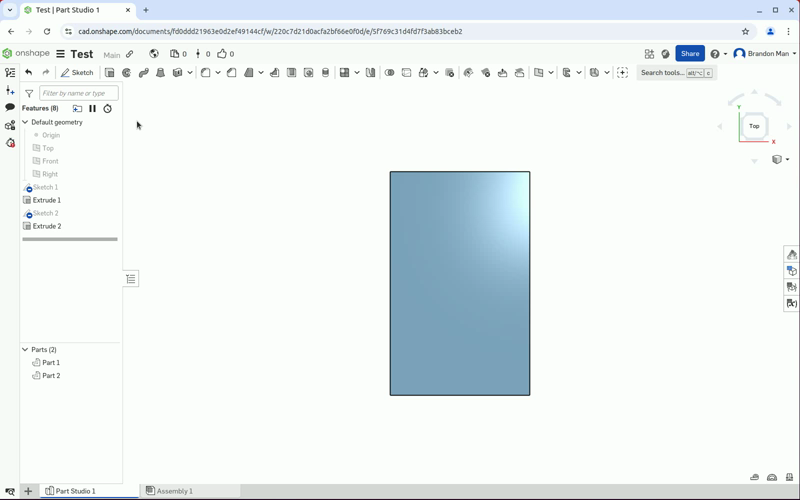
key(shift+h)
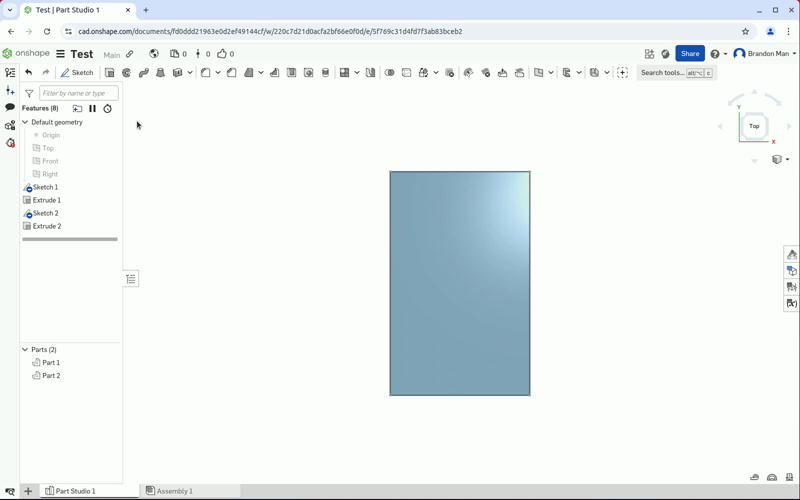
key(shift+7)
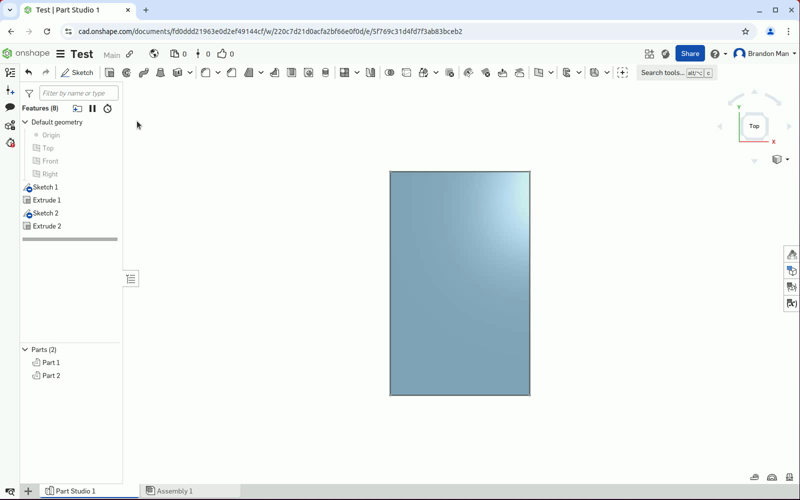
key(up, 3)
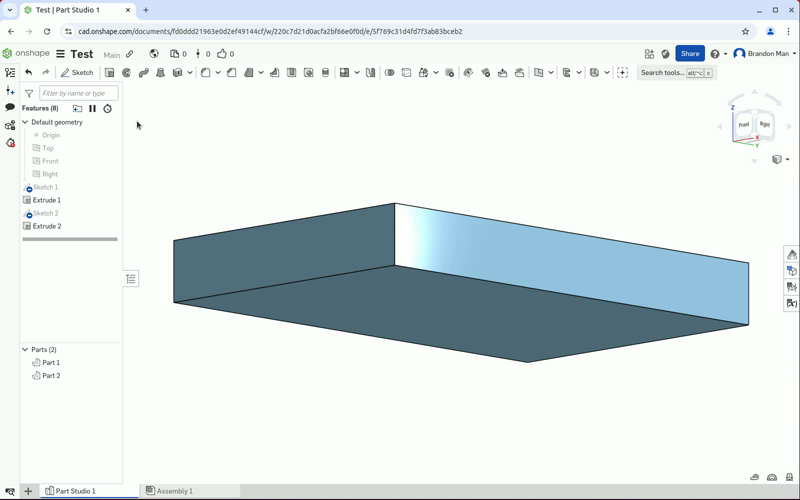
key(left, 3)
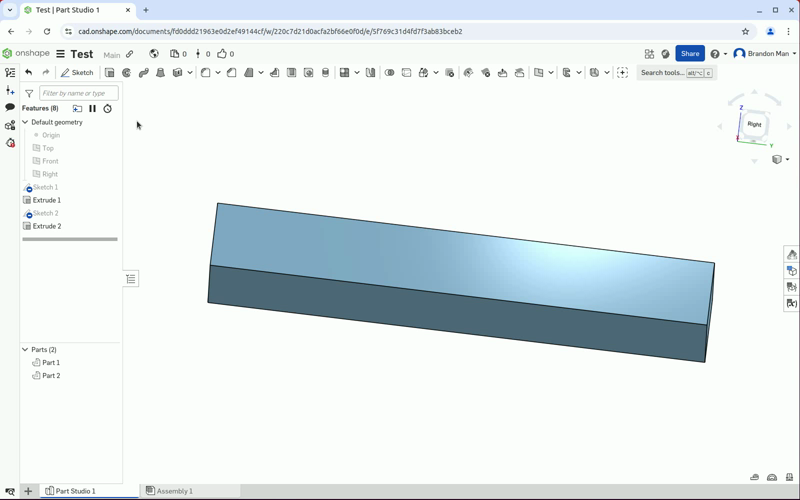
key(right, 3)
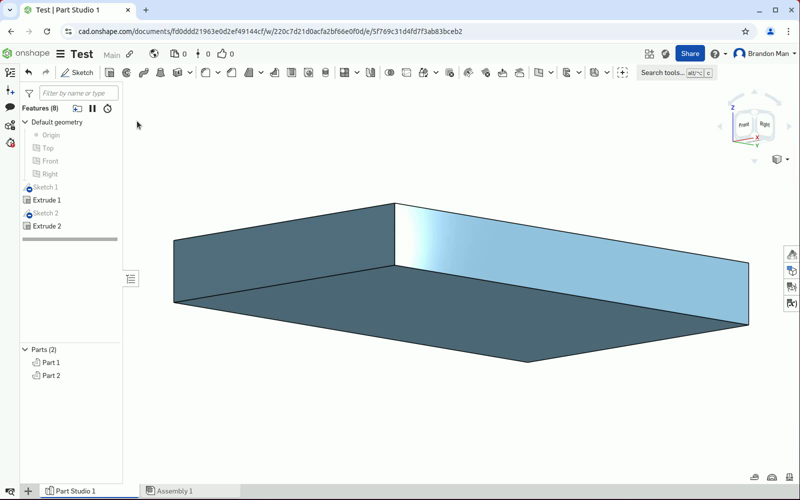
key(down, 3)
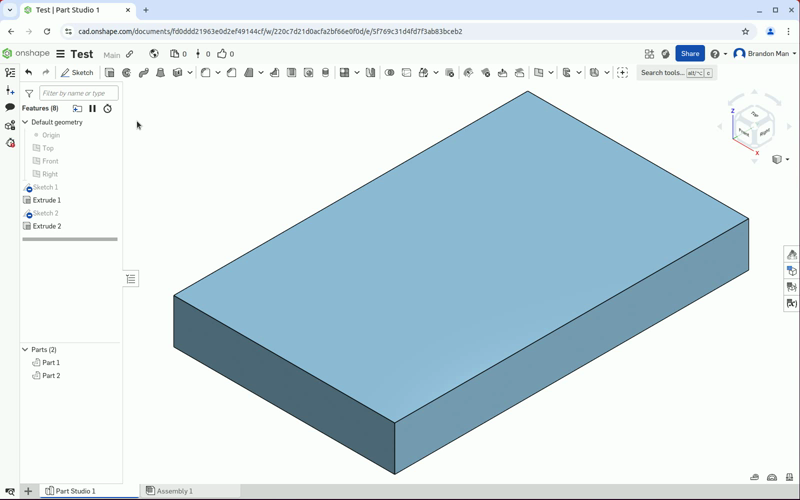
mouse_move(73, 189)
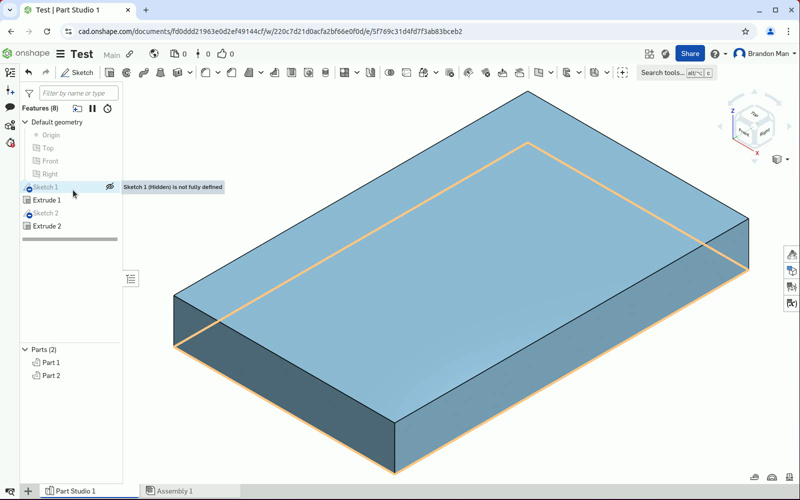
click(73, 189)